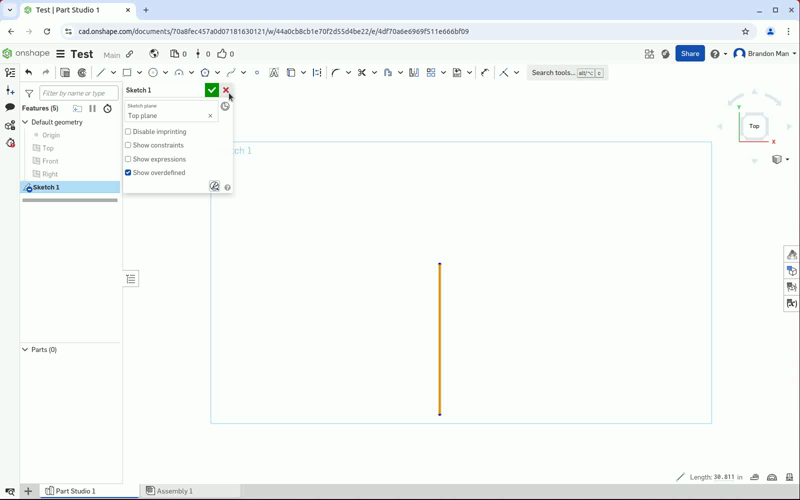
key(shift+h)
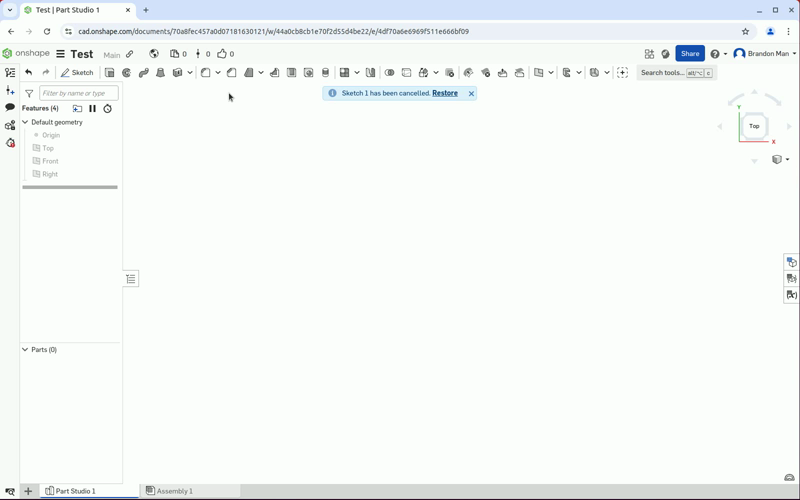
mouse_move(73, 352)
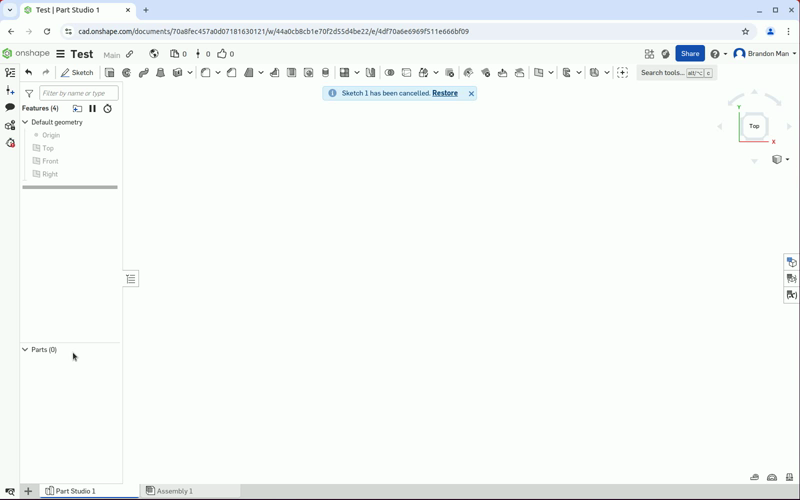
key(y)
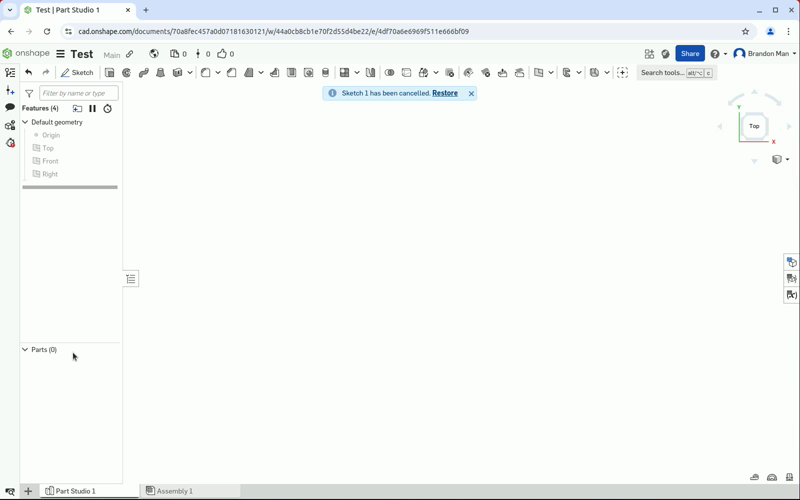
key(shift+p)
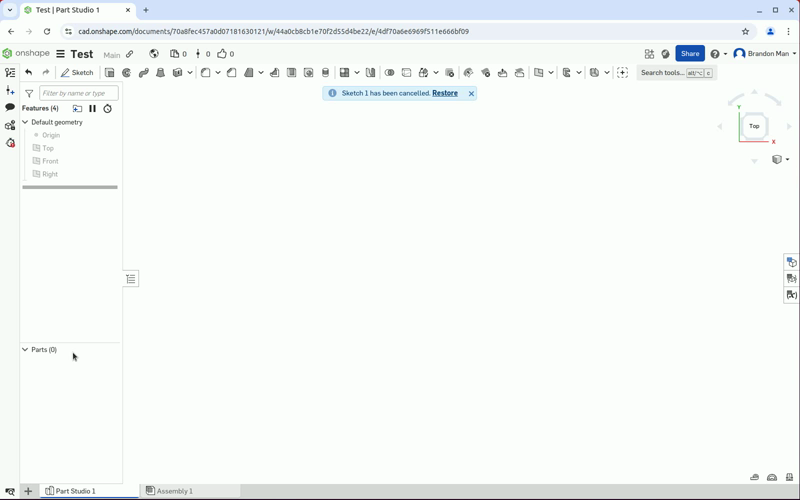
key(space)
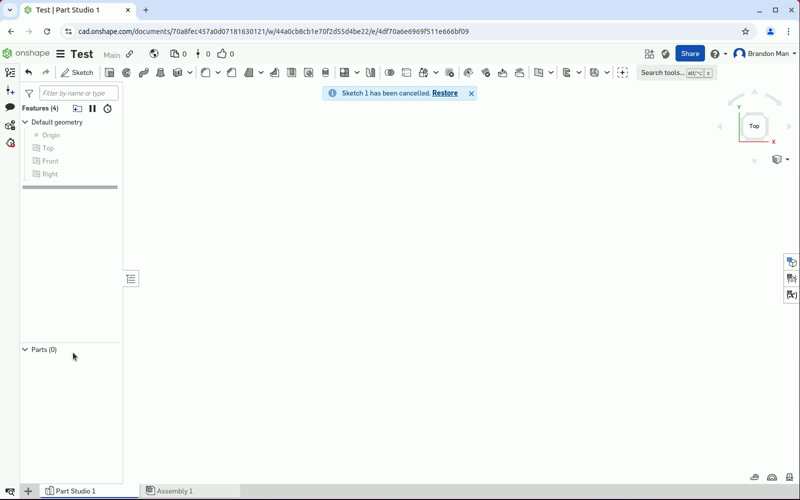
key_down(shift)
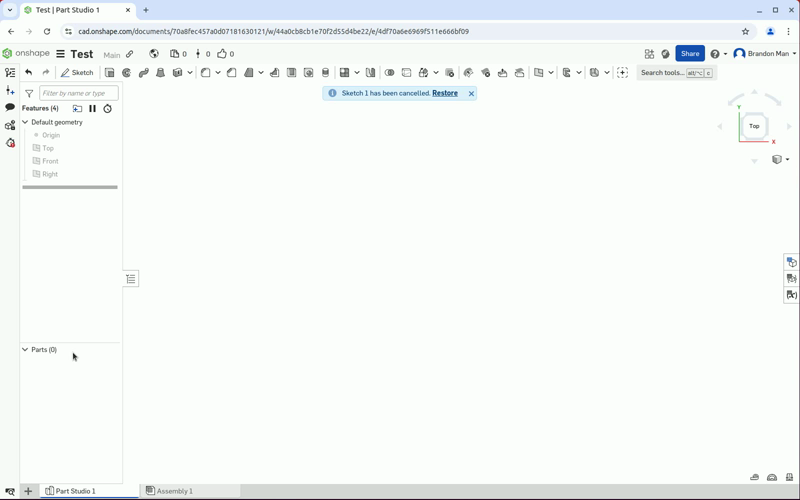
key(up)
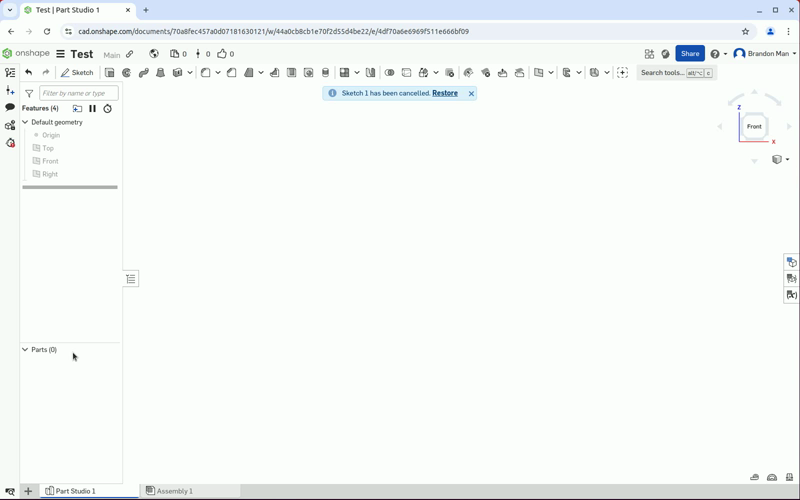
key_up(shift)
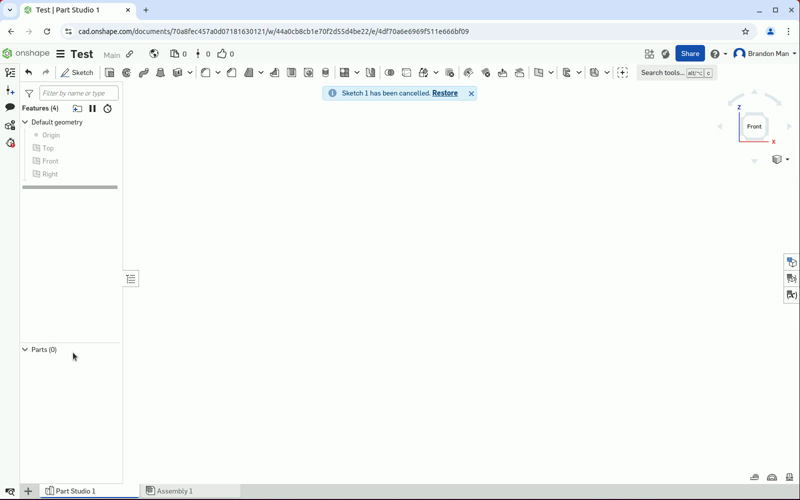
mouse_move(73, 352)
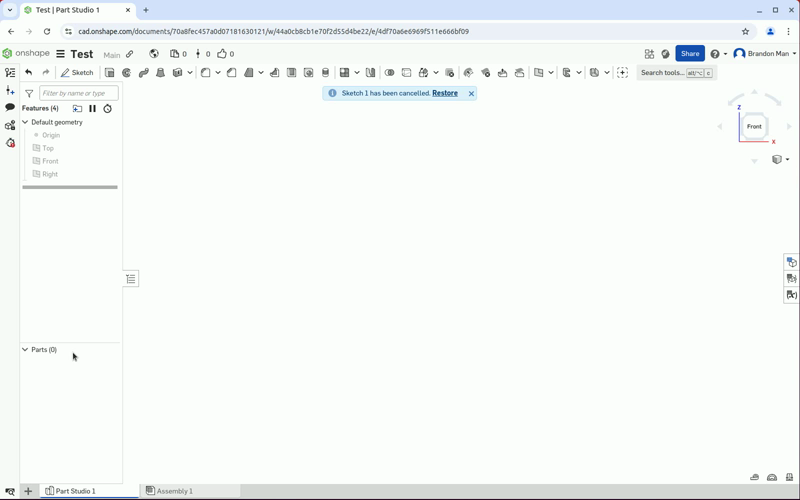
key(shift+y)
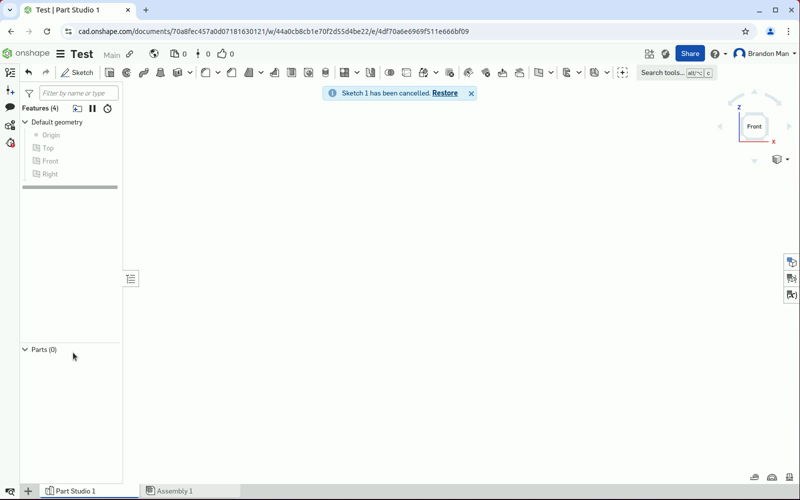
key(shift+s)
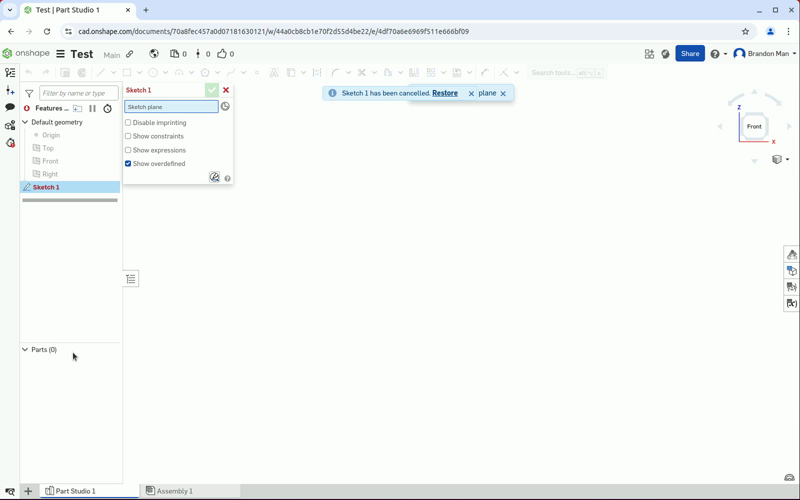
mouse_move(73, 163)
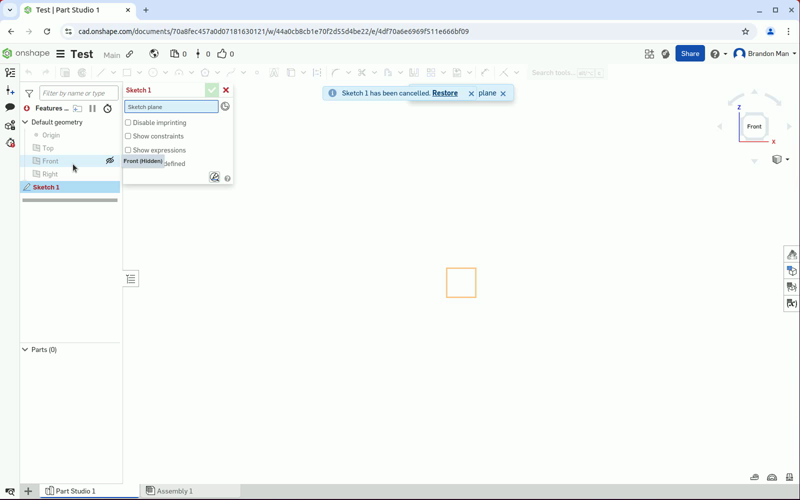
click(73, 163)
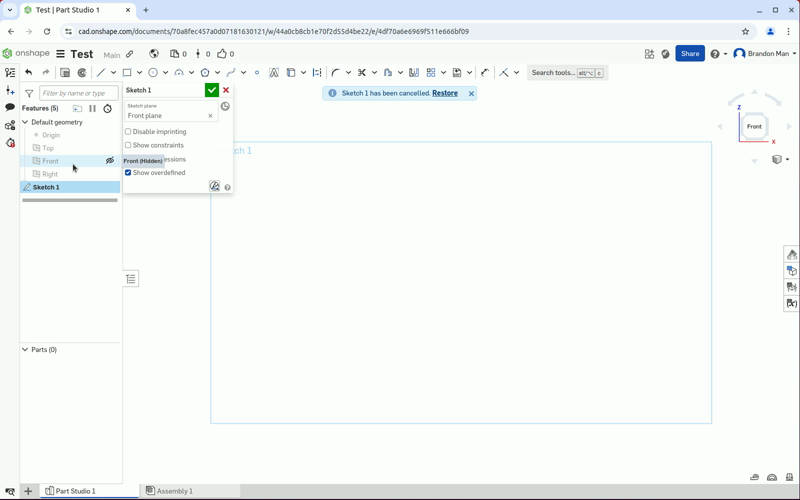
mouse_move(73, 352)
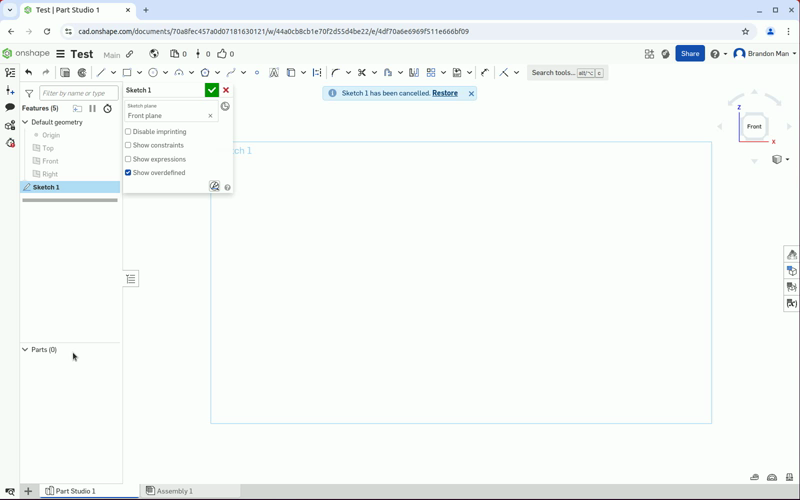
key(y)
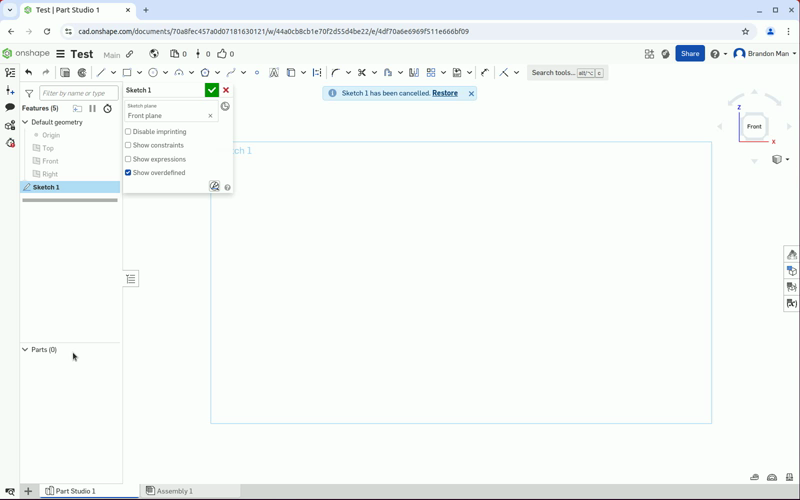
key(l)
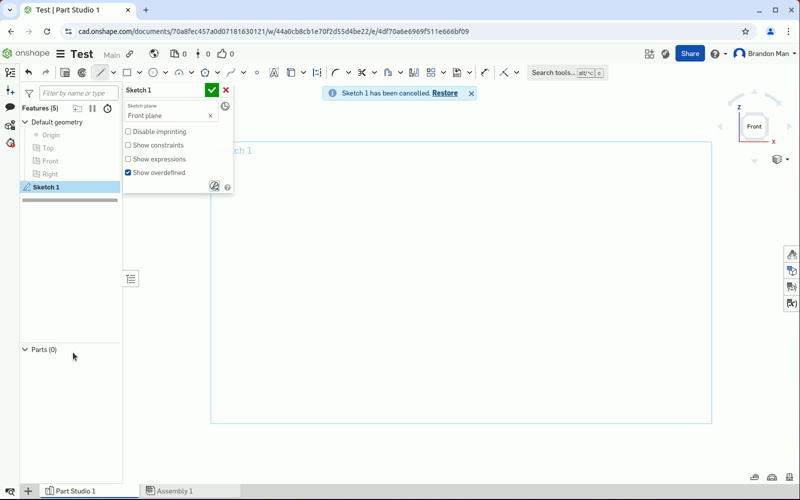
key_down(shift)
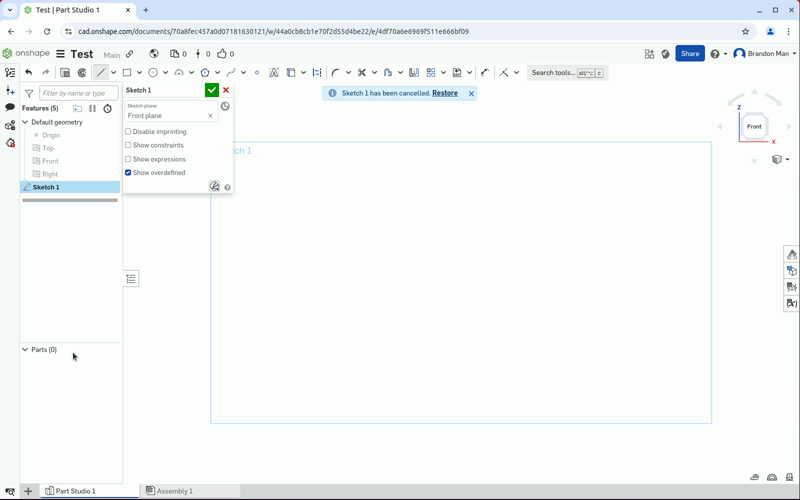
mouse_move(353, 332)
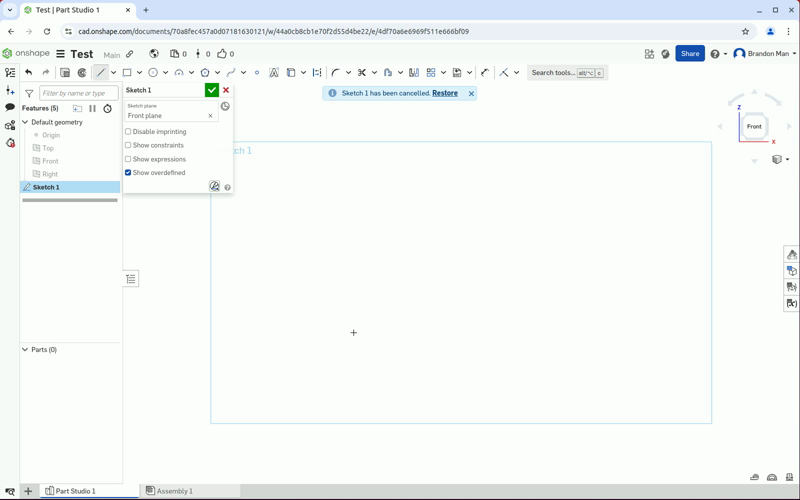
click(353, 332)
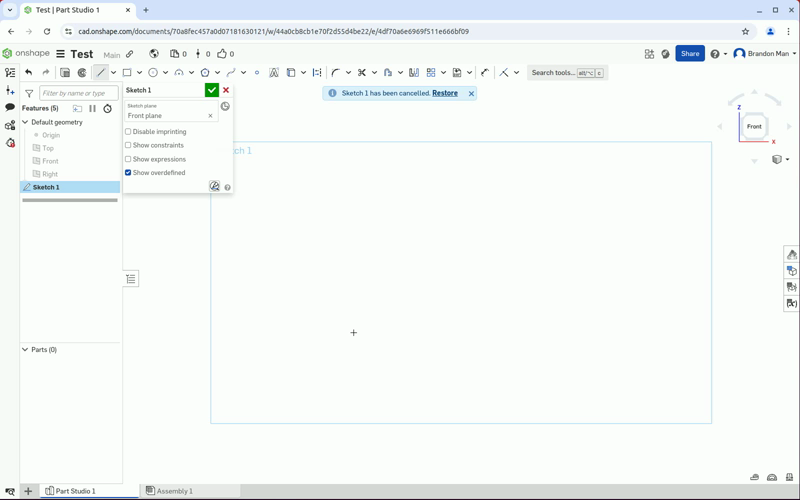
key_up(shift)
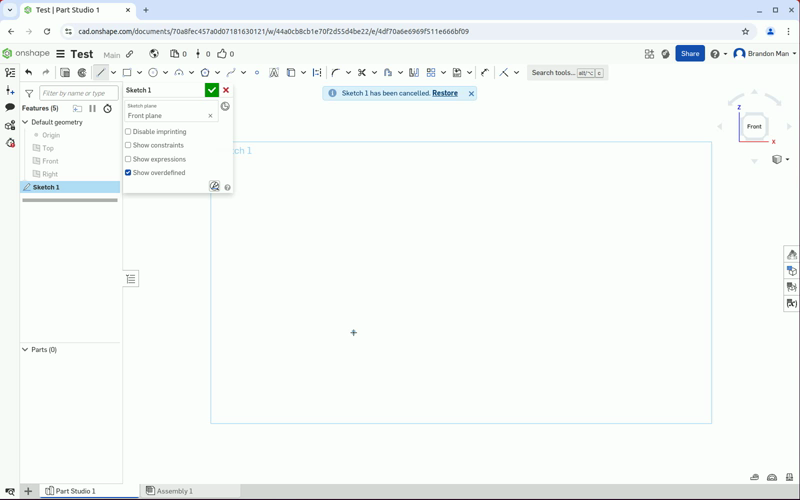
key_down(shift)
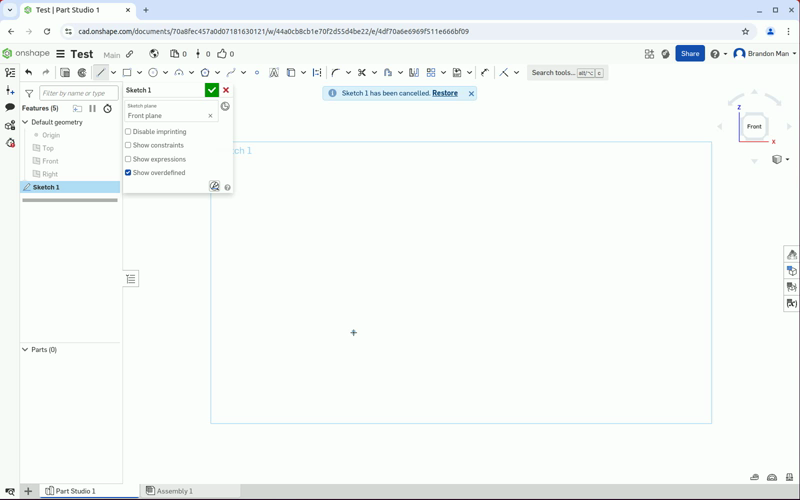
mouse_move(564, 332)
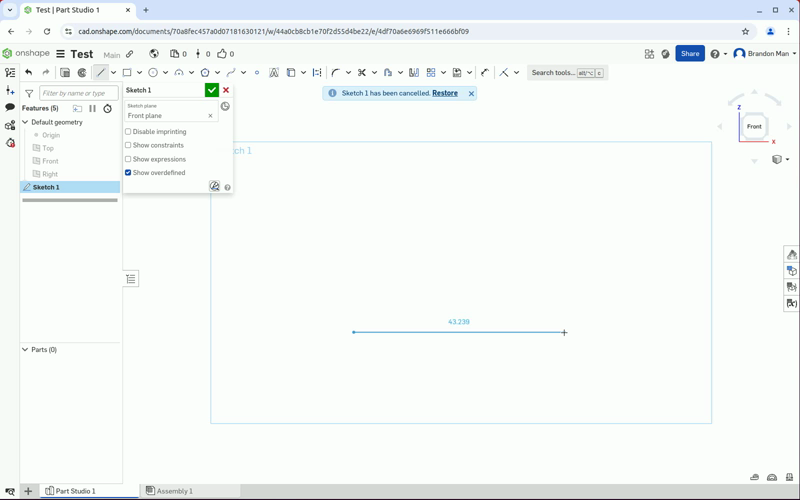
click(564, 332)
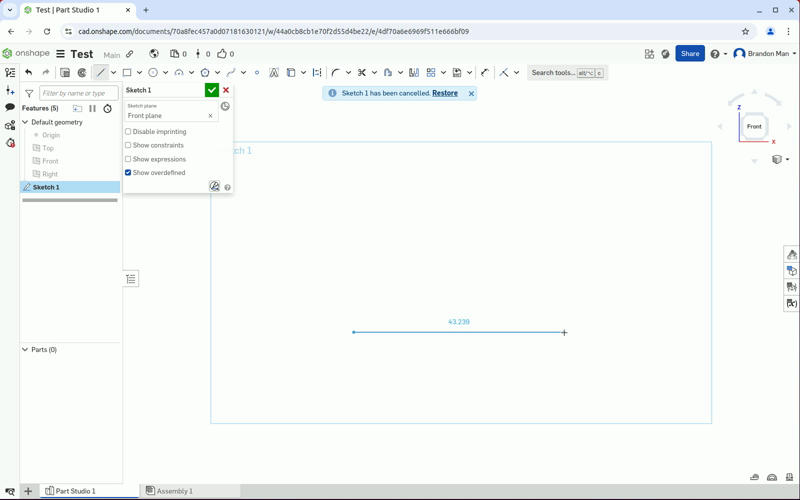
key_up(shift)
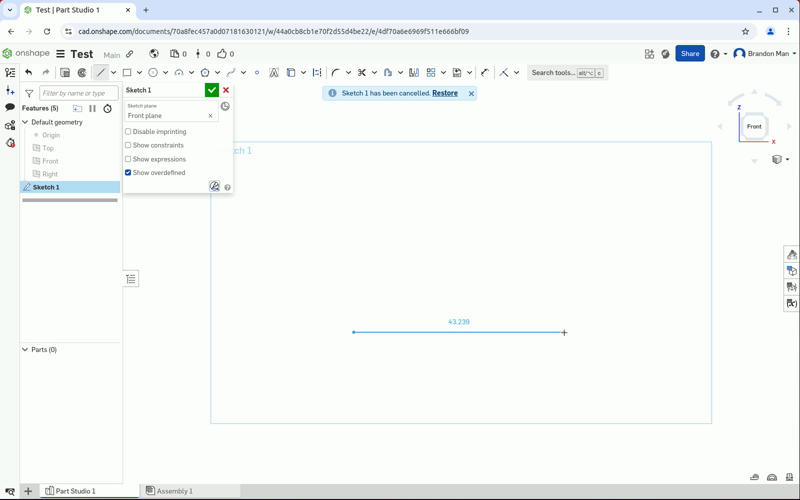
key_down(shift)
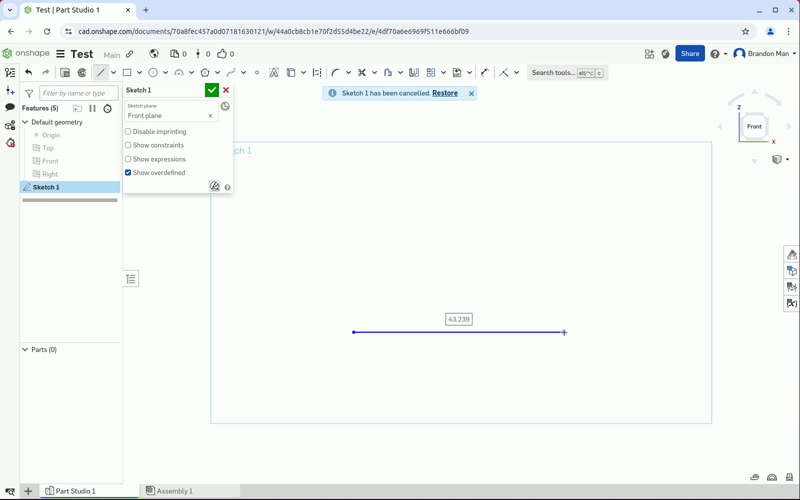
mouse_move(564, 206)
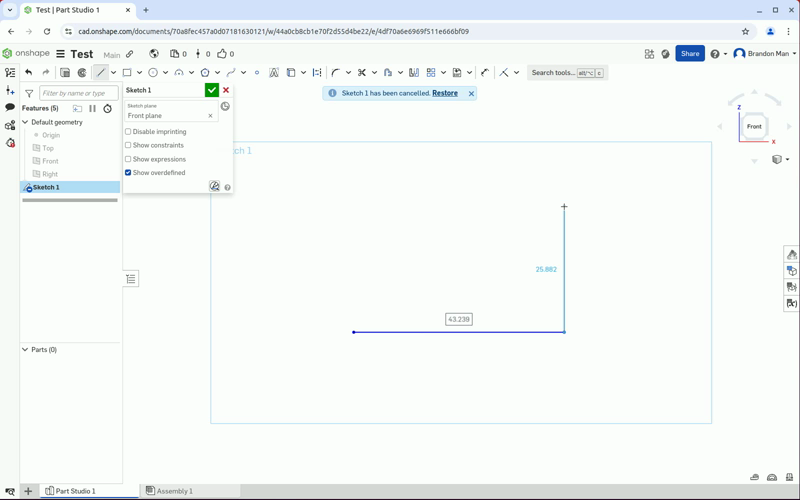
click(564, 206)
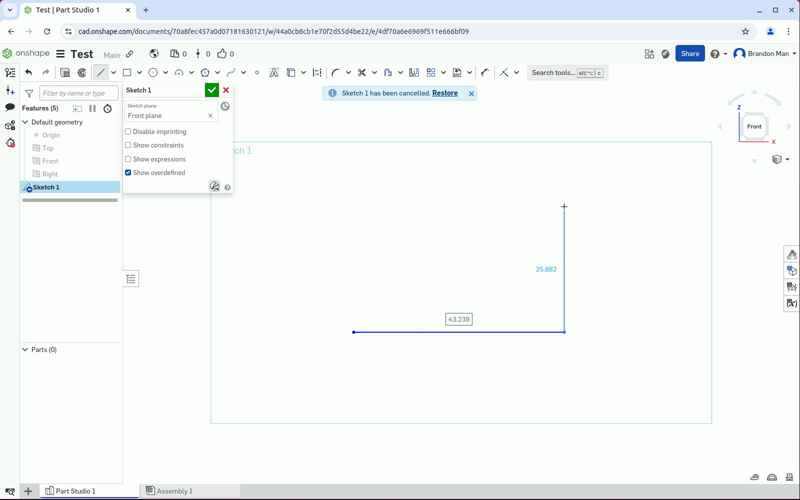
key_up(shift)
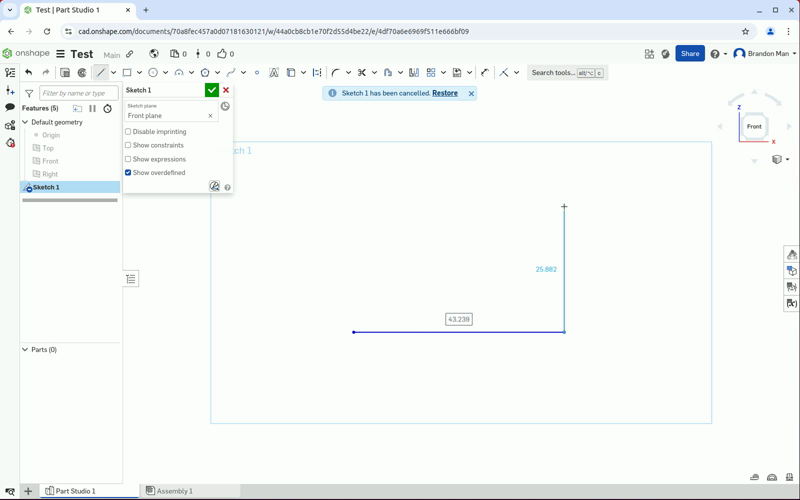
key_down(shift)
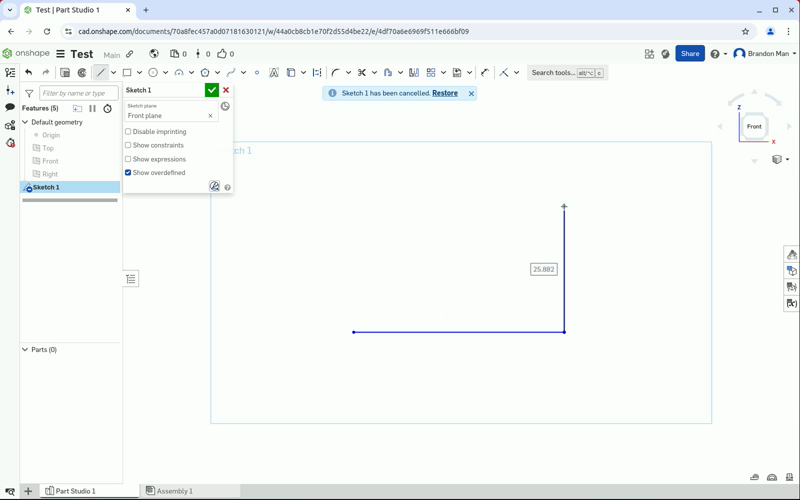
mouse_move(353, 206)
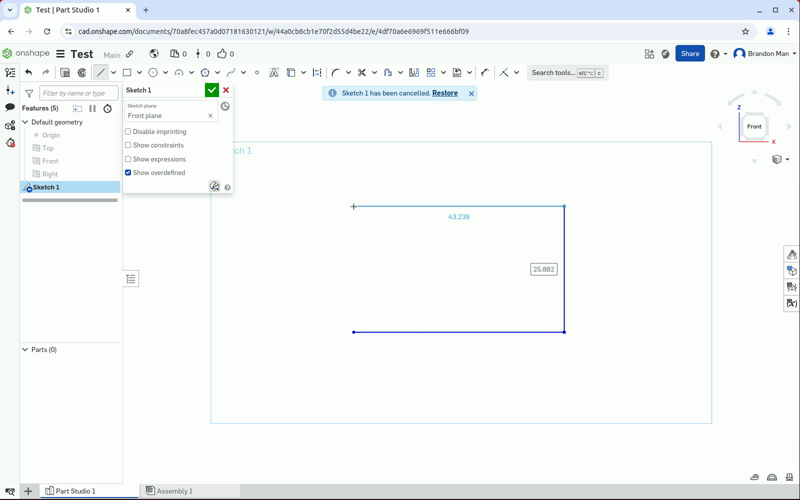
click(353, 206)
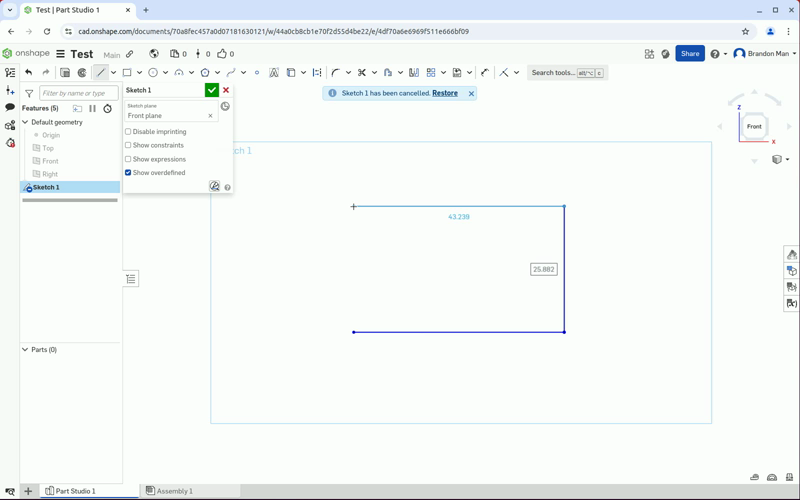
key_up(shift)
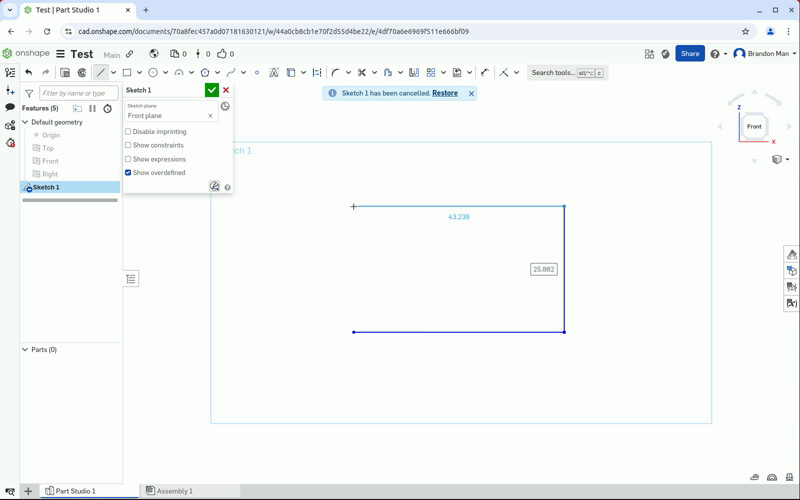
key_down(shift)
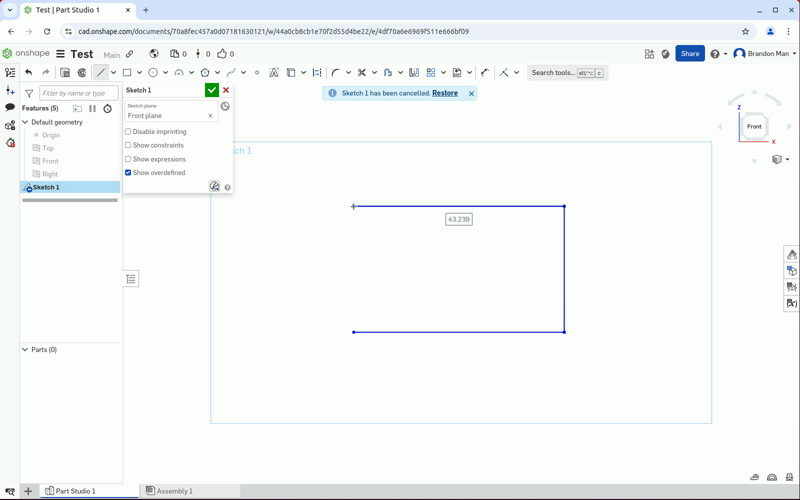
mouse_move(353, 332)
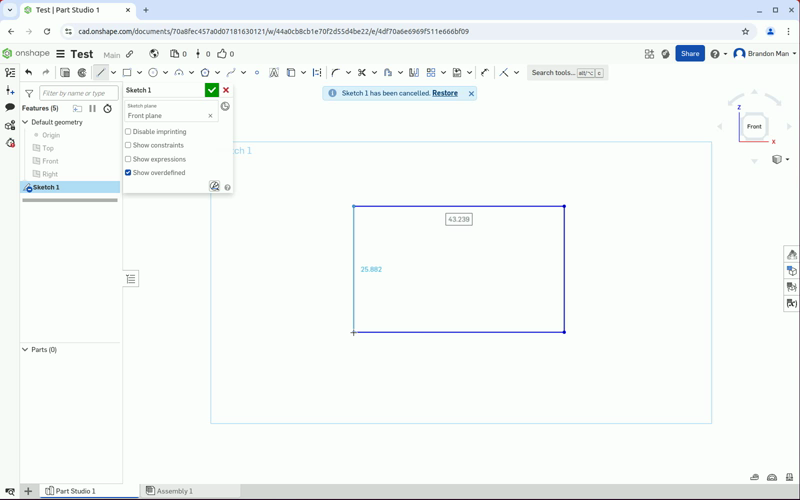
key_up(shift)
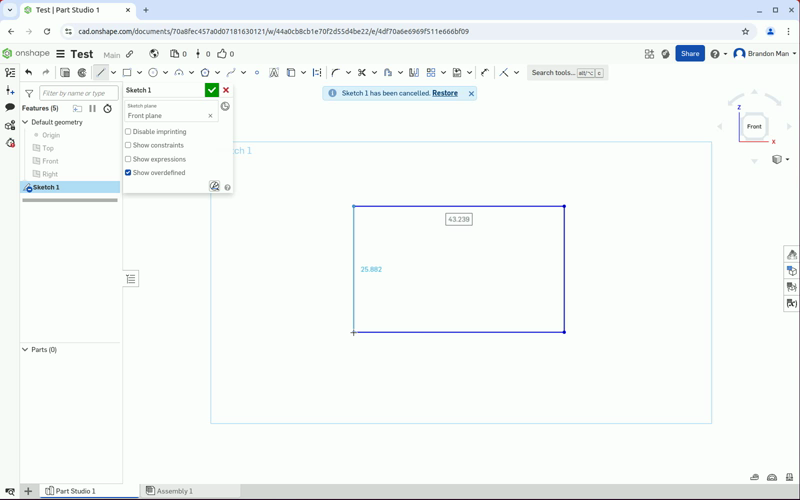
click(353, 332)
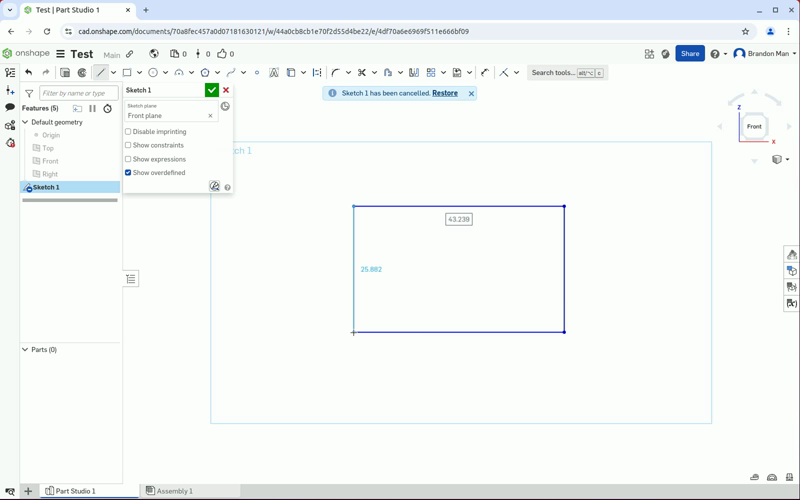
key(esc)
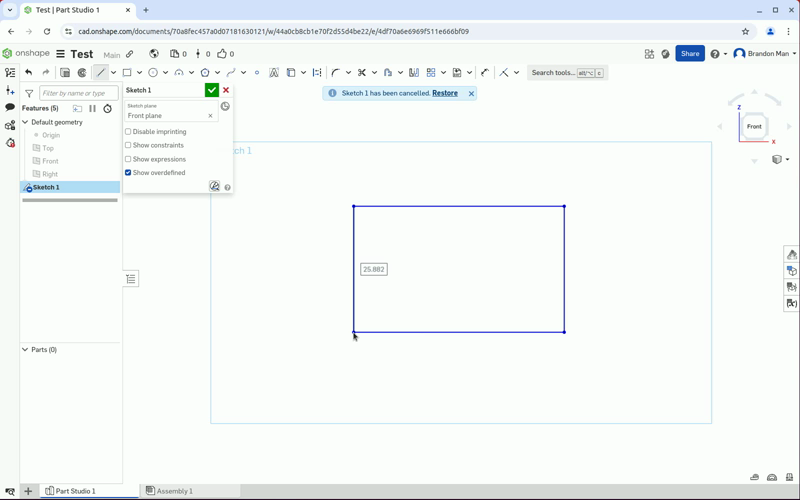
mouse_move(527, 291)
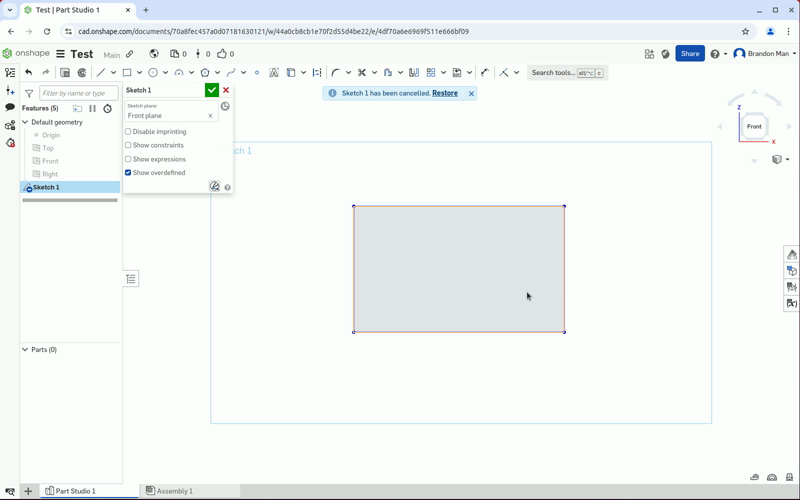
click(527, 291)
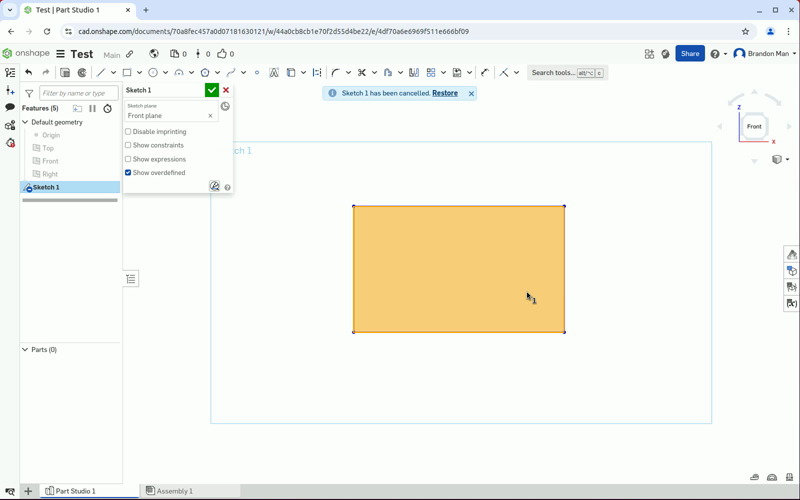
mouse_move(73, 352)
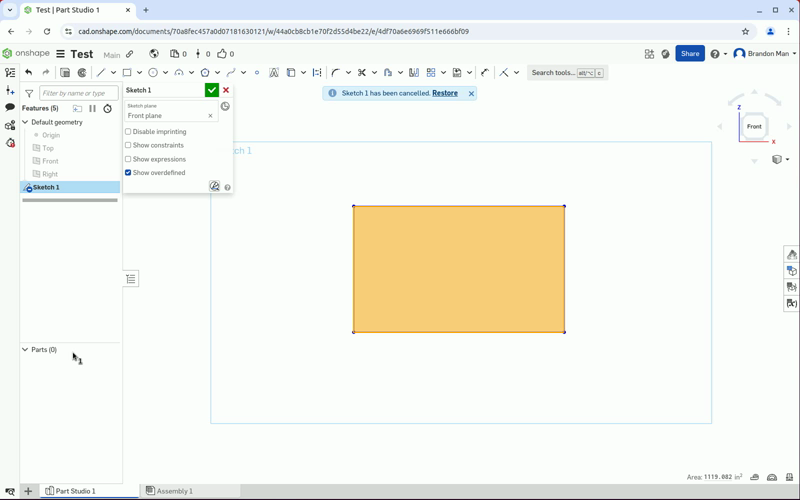
key(shift+y)
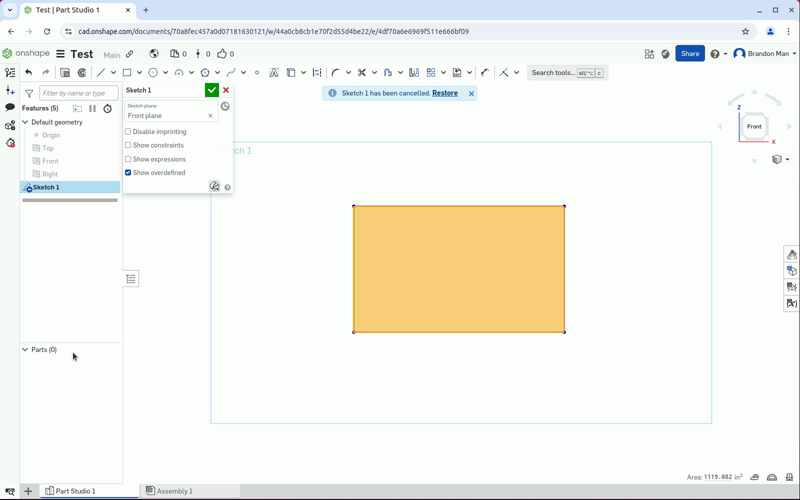
key(shift+e)
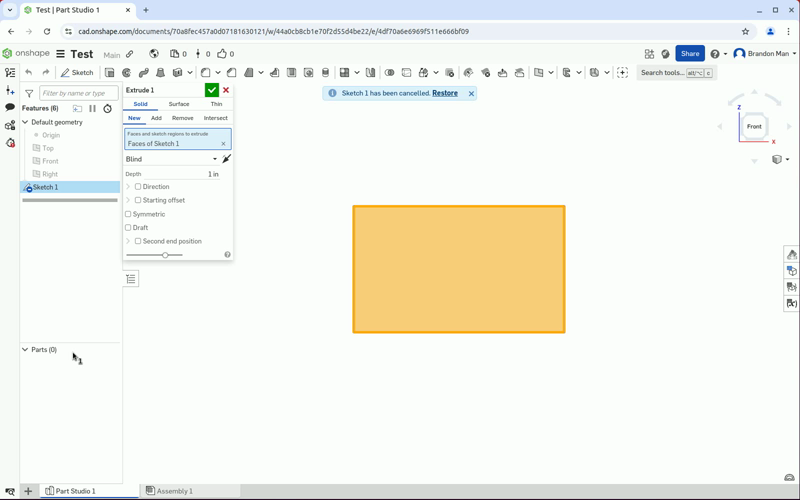
mouse_move(143, 106)
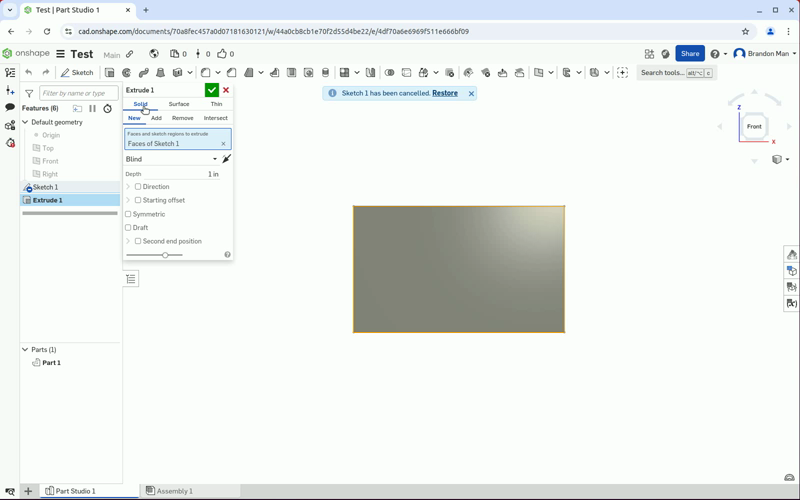
click(143, 106)
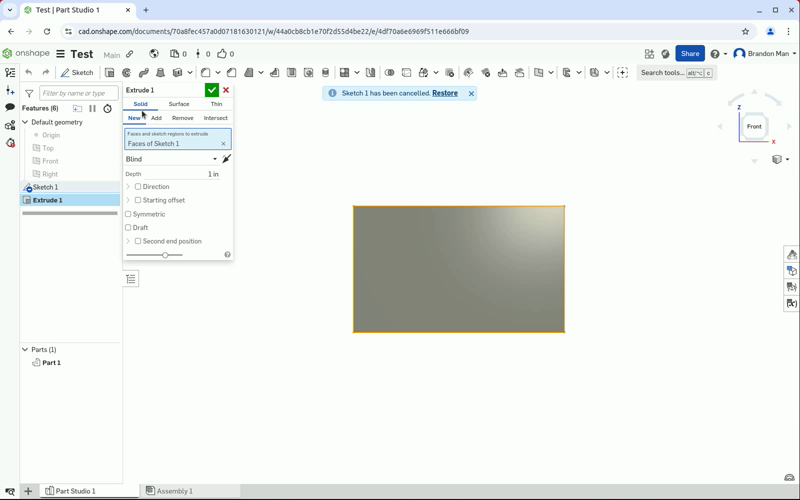
mouse_move(137, 120)
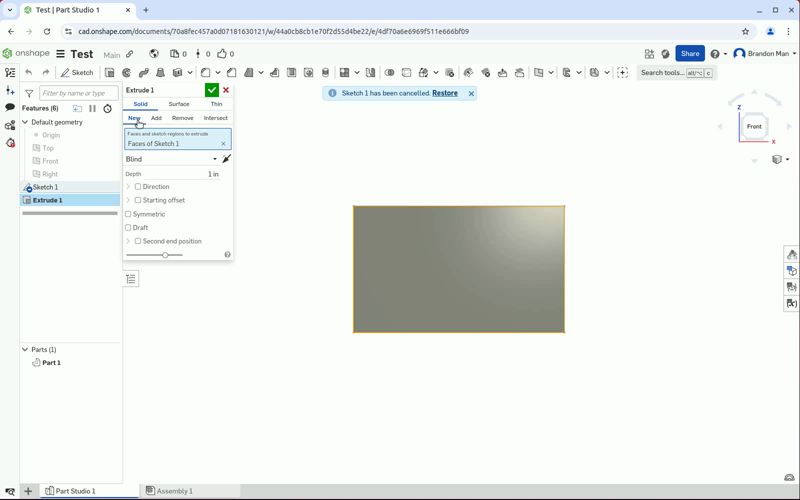
click(137, 120)
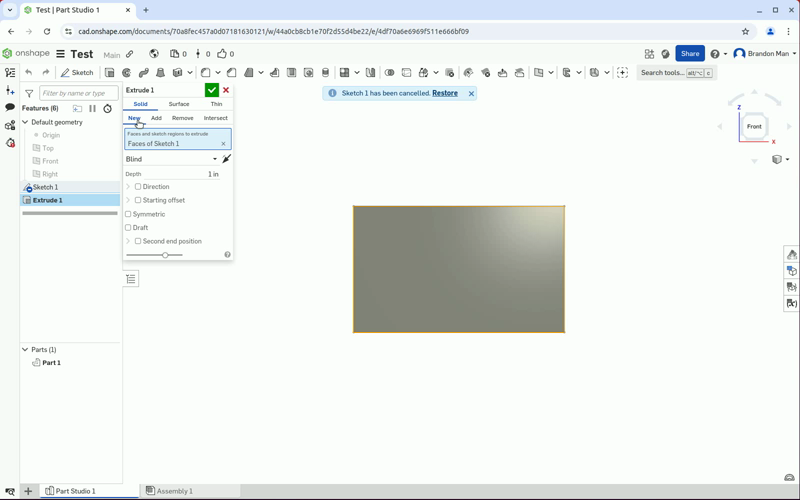
key(tab, 4)
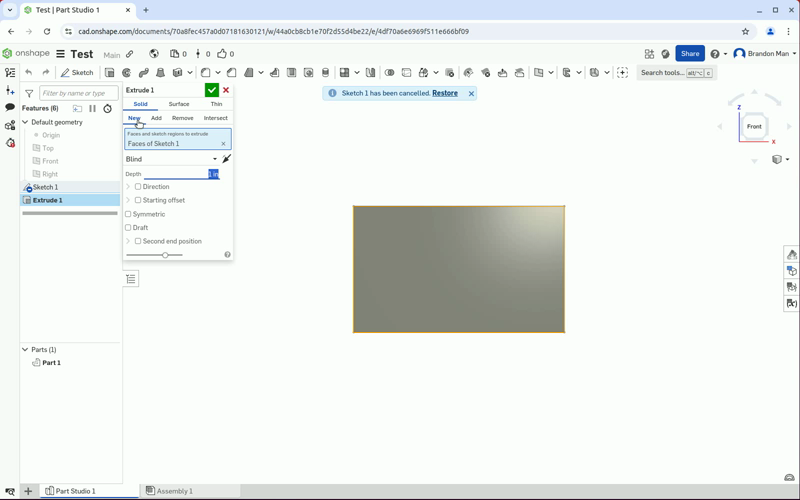
text(4.092)
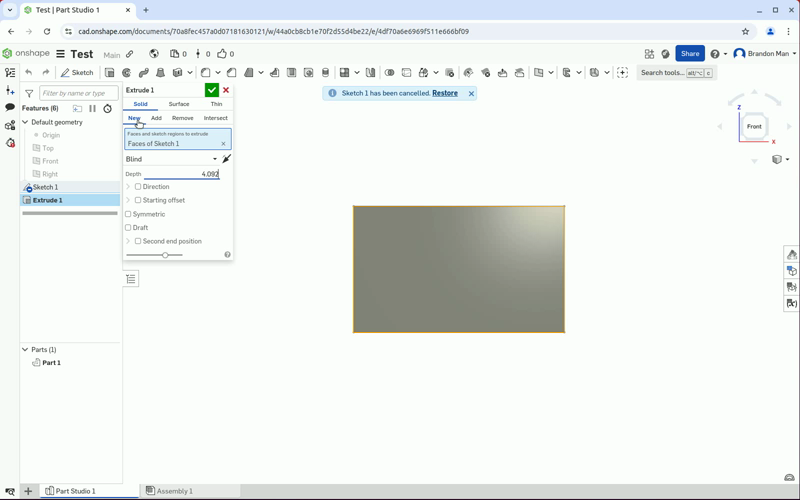
key(enter)
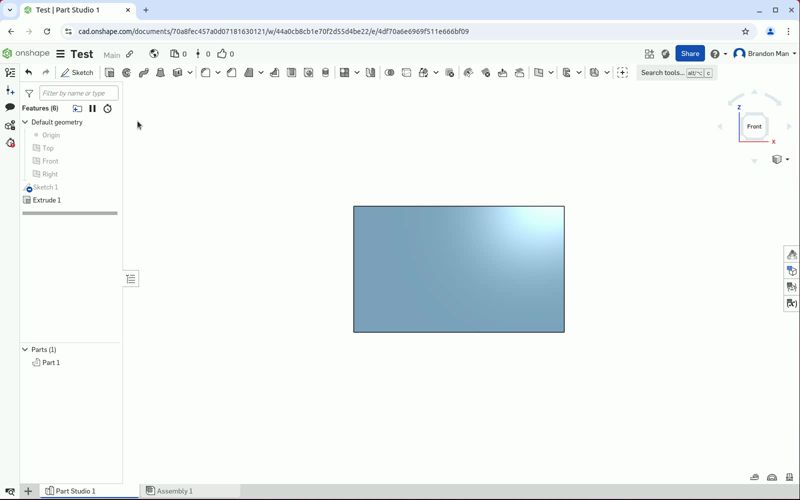
key(shift+h)
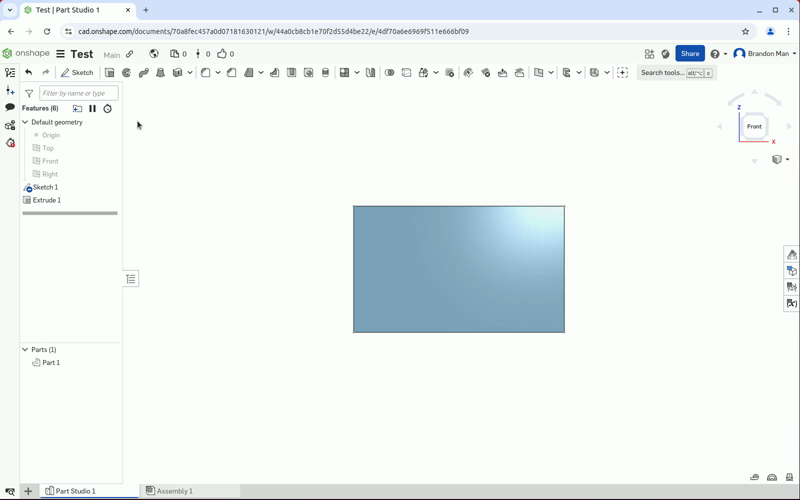
key(shift+h)
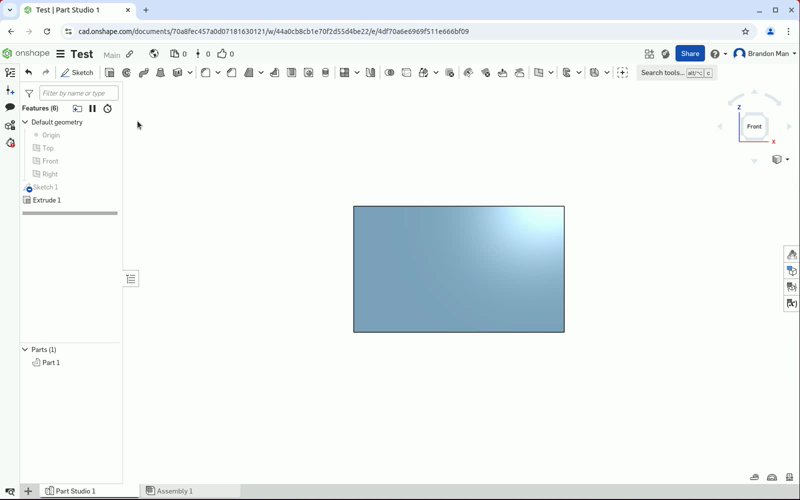
mouse_move(73, 189)
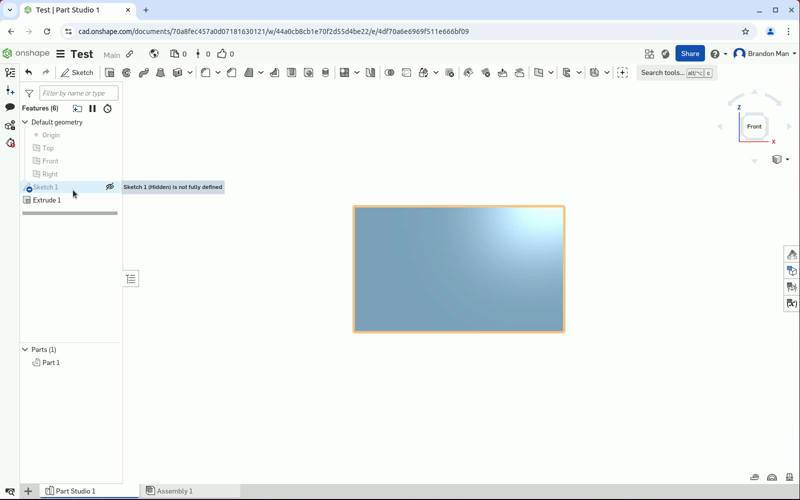
click(73, 189)
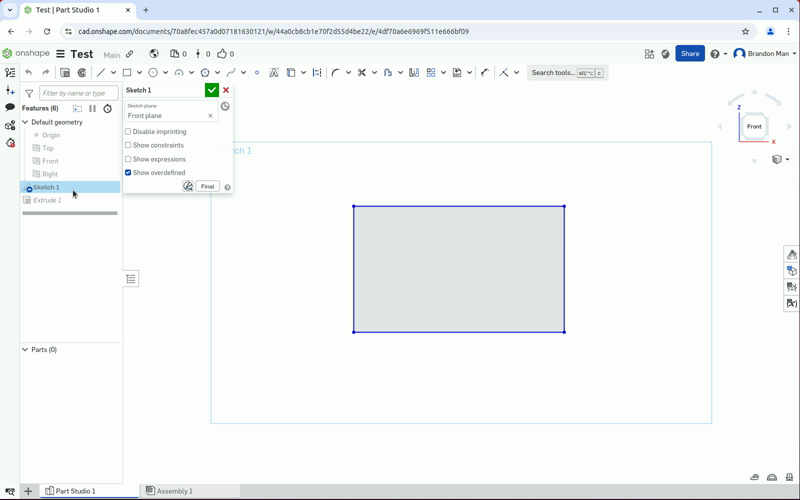
mouse_move(229, 92)
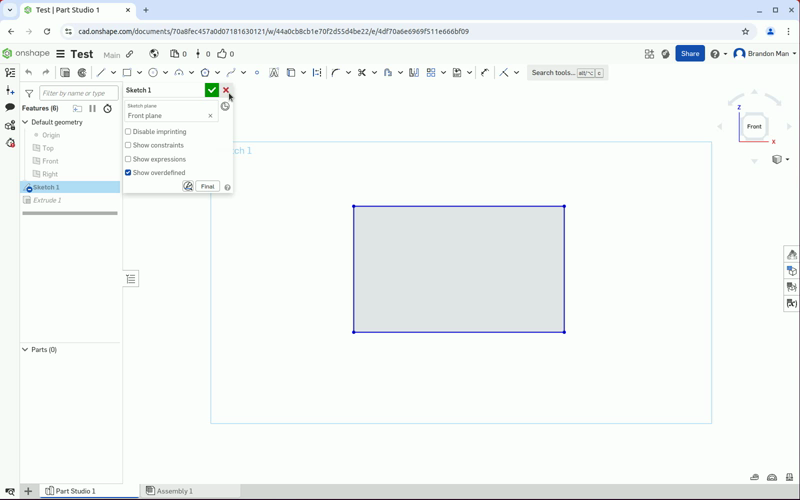
click(229, 92)
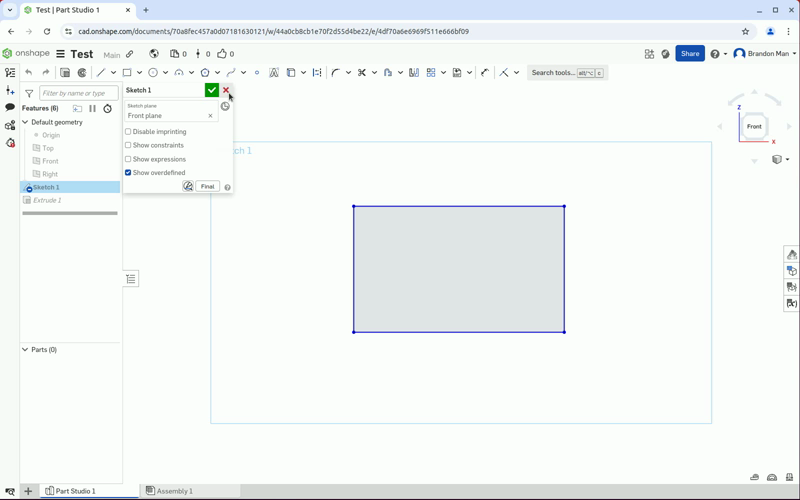
key(shift+s)
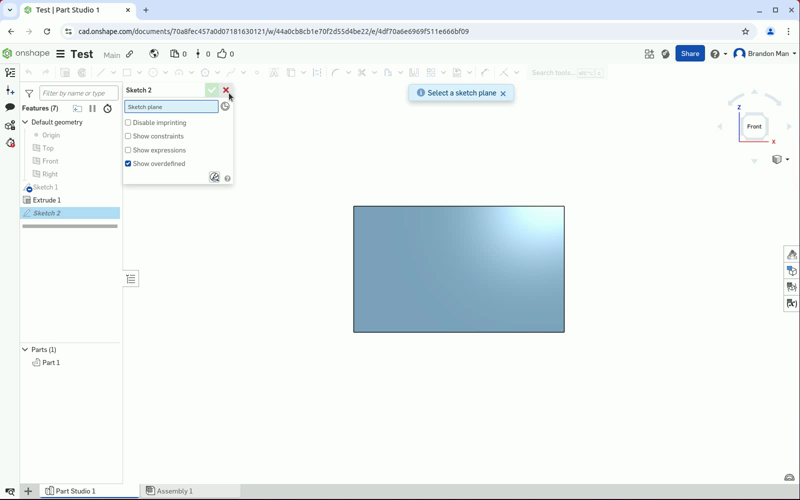
mouse_move(73, 163)
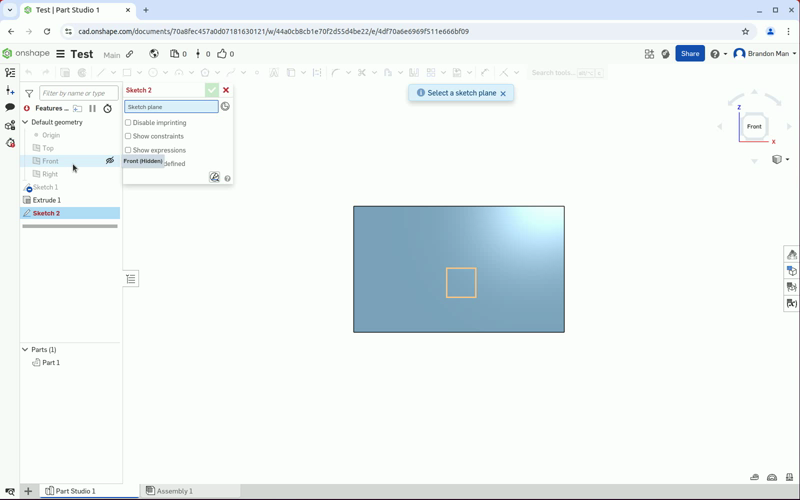
click(73, 163)
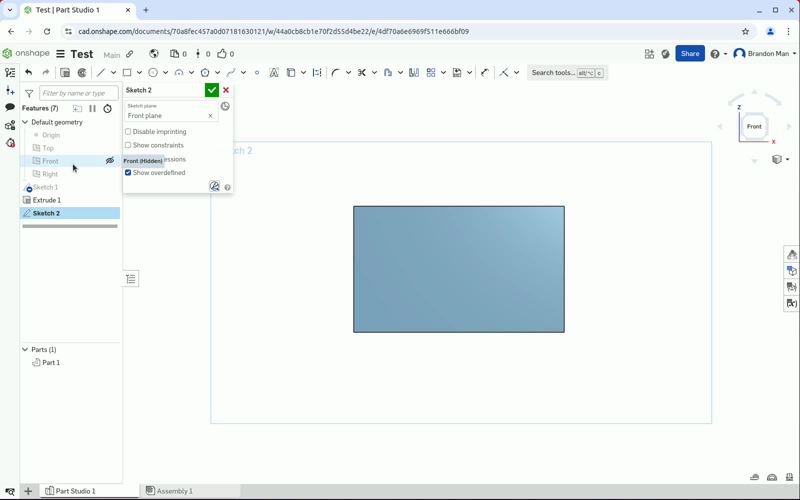
mouse_move(73, 352)
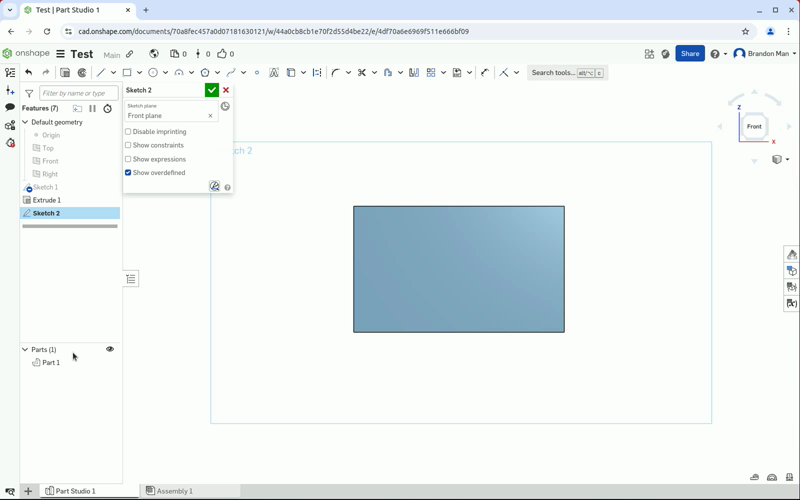
key(y)
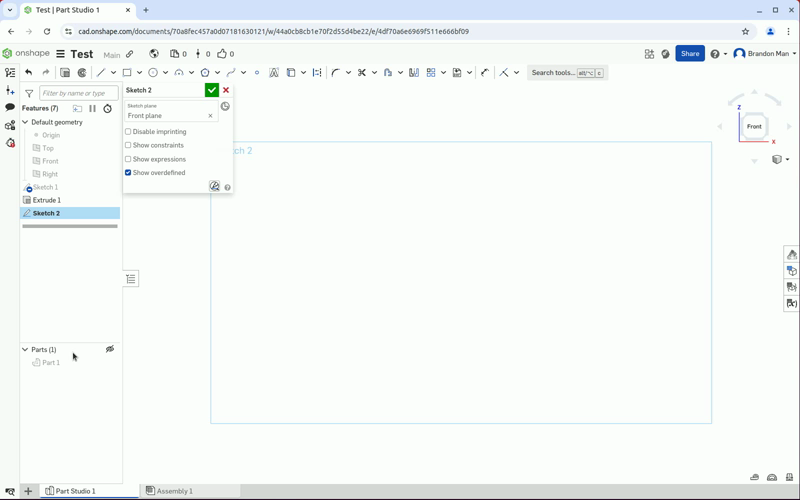
key(l)
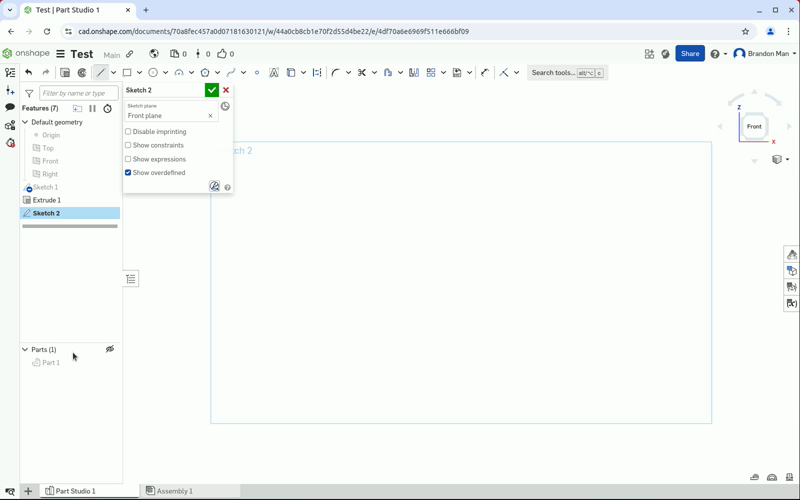
key_down(shift)
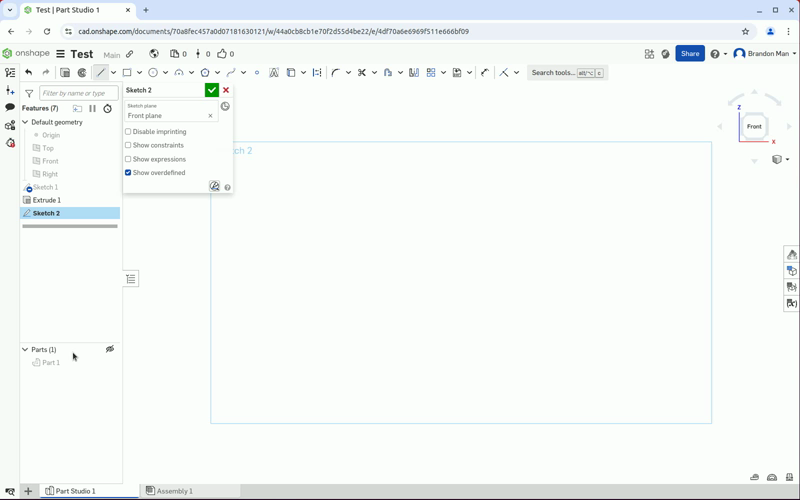
mouse_move(348, 335)
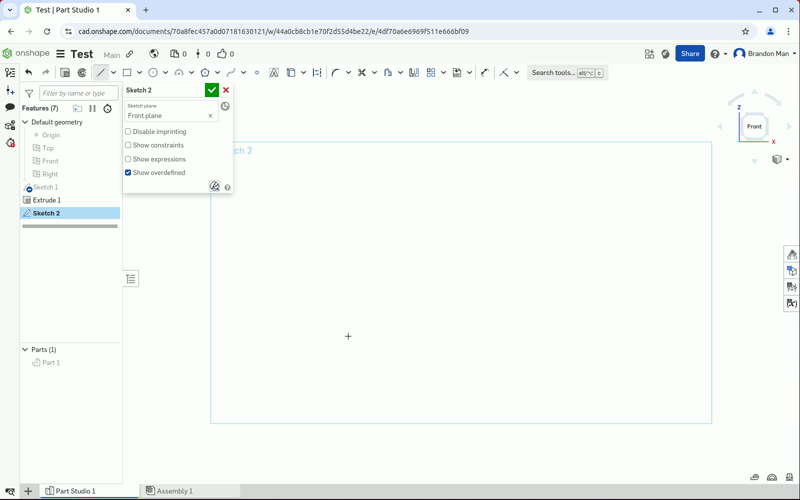
click(348, 335)
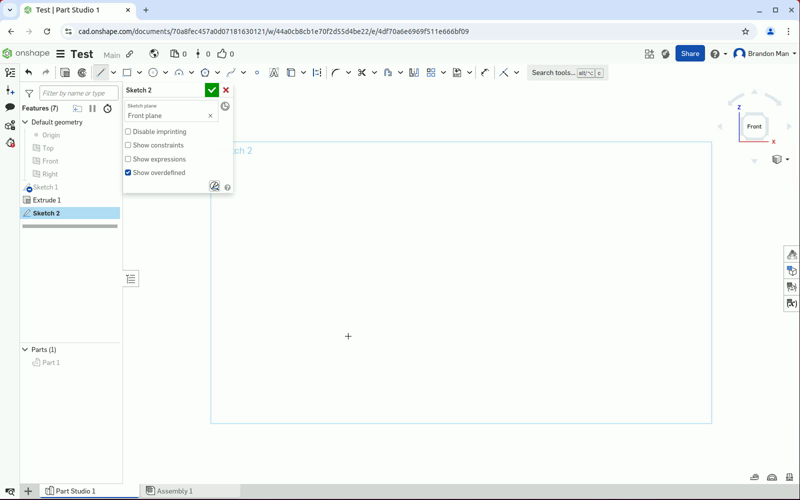
key_up(shift)
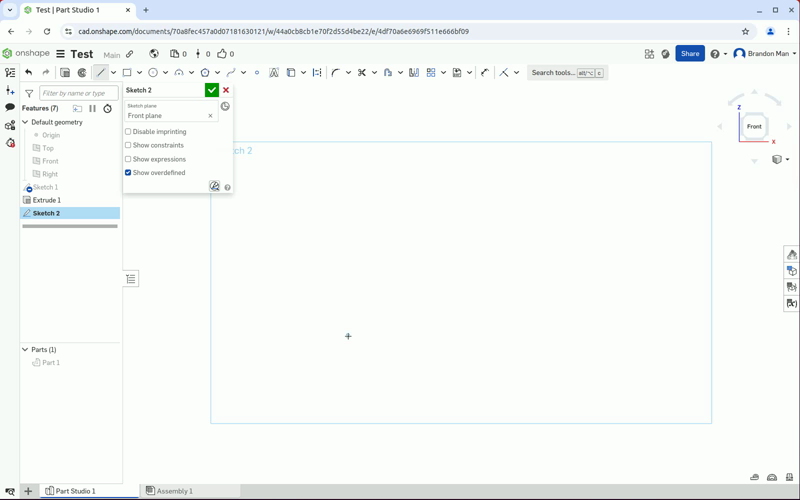
key_down(shift)
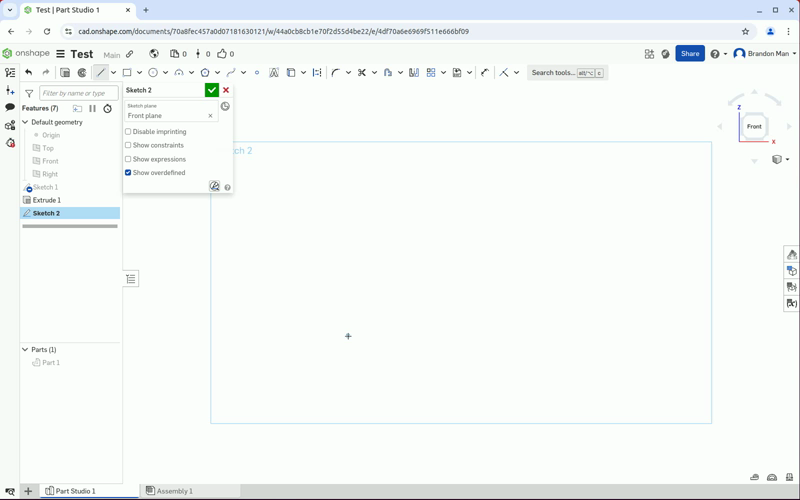
mouse_move(568, 335)
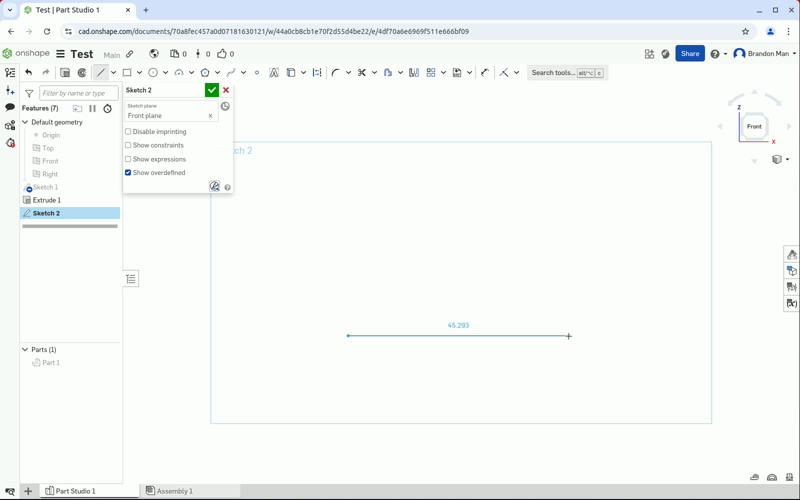
click(568, 335)
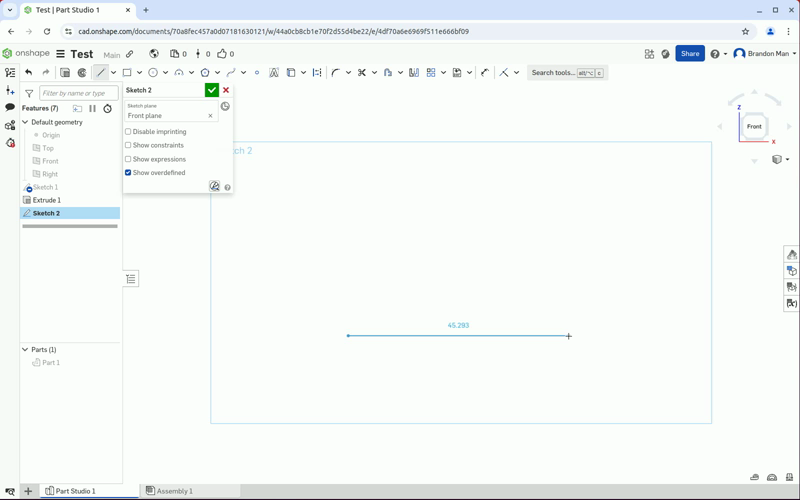
key_up(shift)
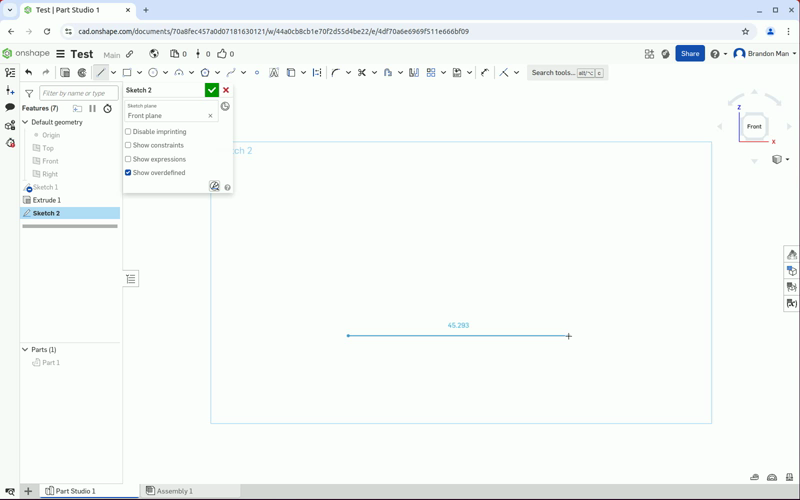
key_down(shift)
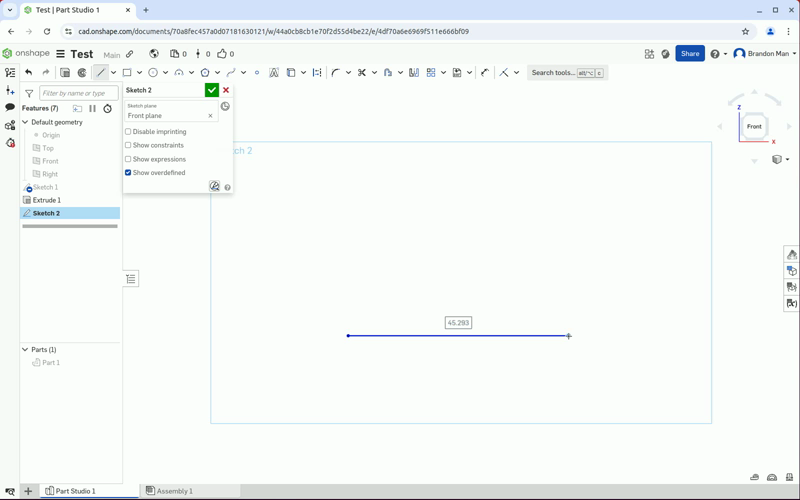
mouse_move(568, 201)
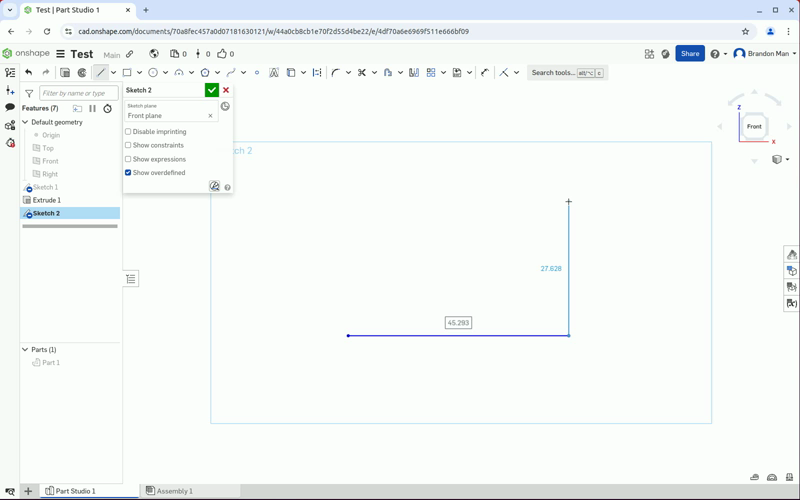
click(568, 201)
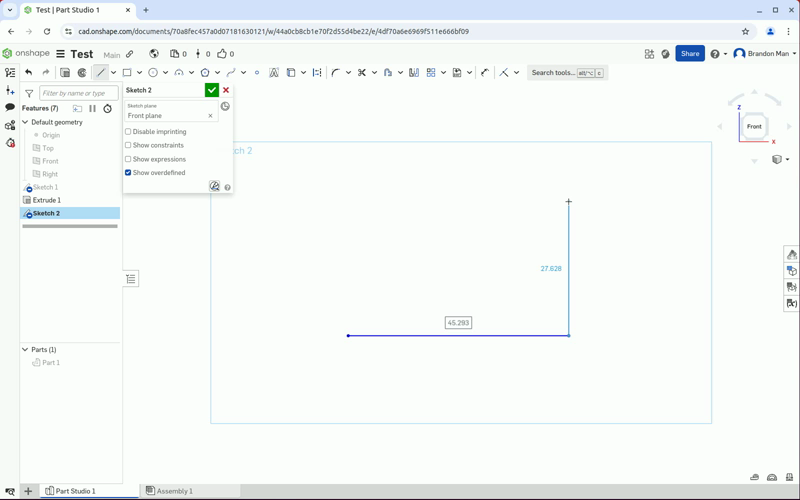
key_up(shift)
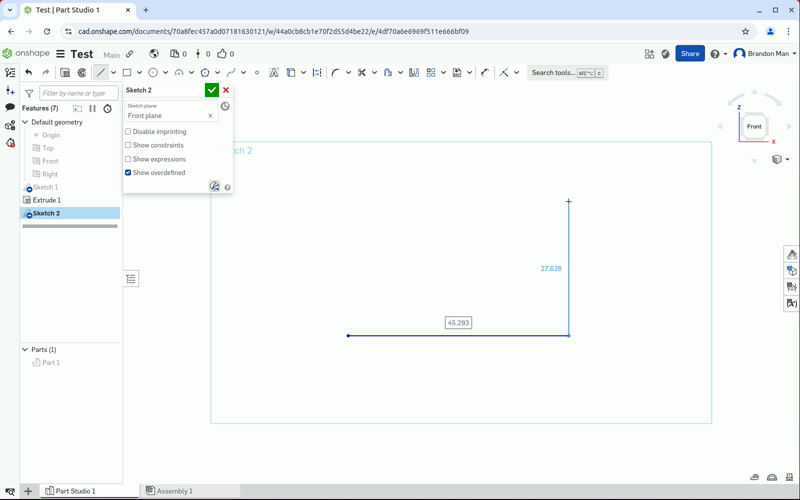
key_down(shift)
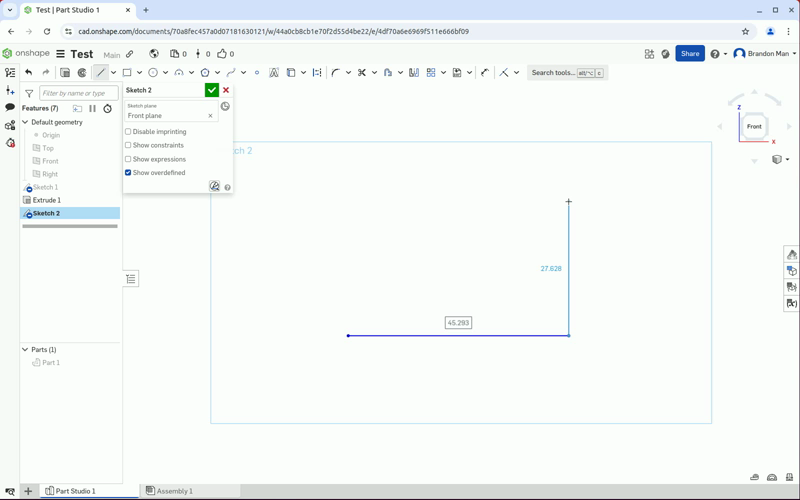
mouse_move(348, 201)
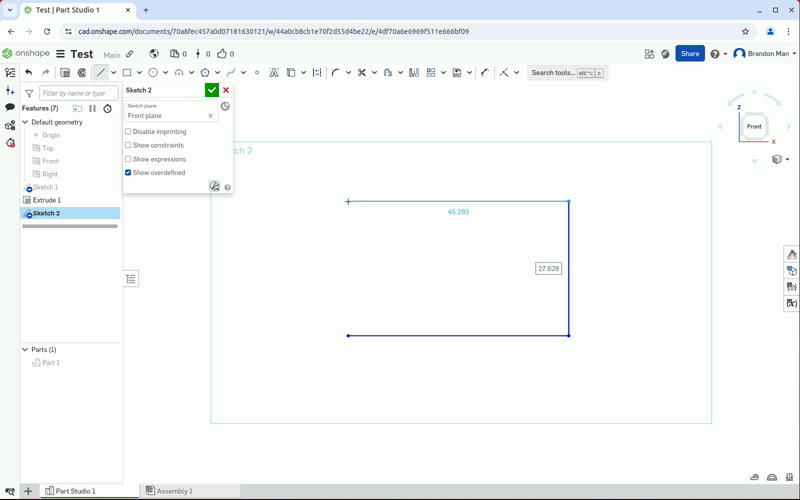
click(348, 201)
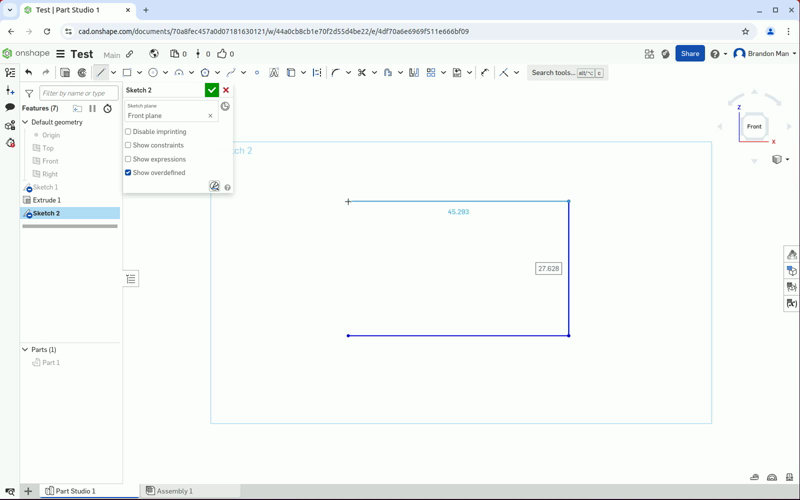
key_up(shift)
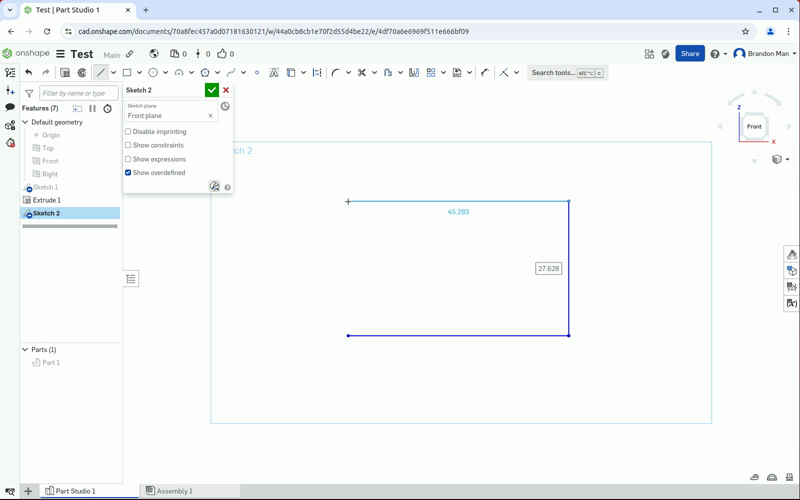
key_down(shift)
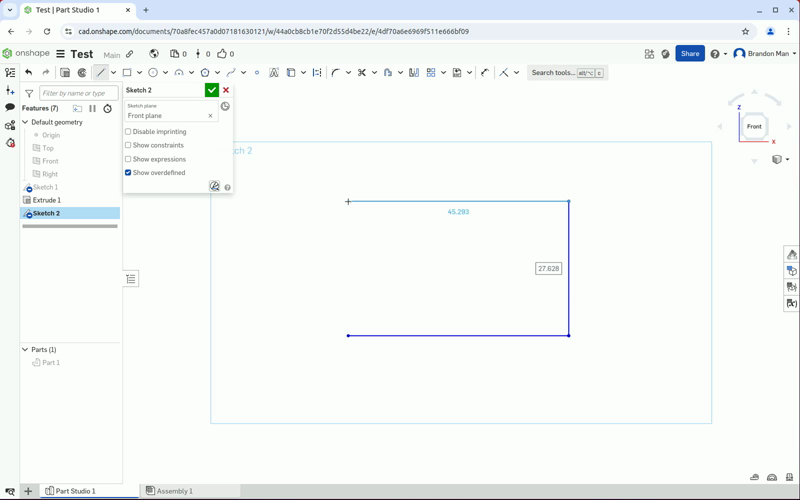
mouse_move(348, 335)
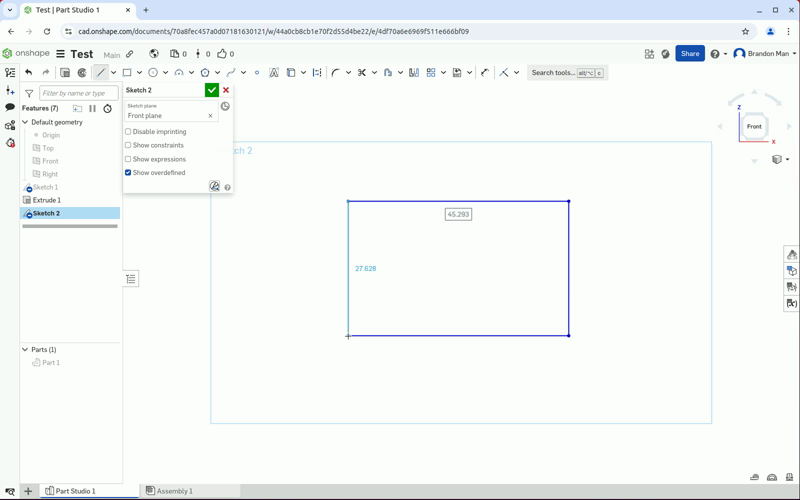
key_up(shift)
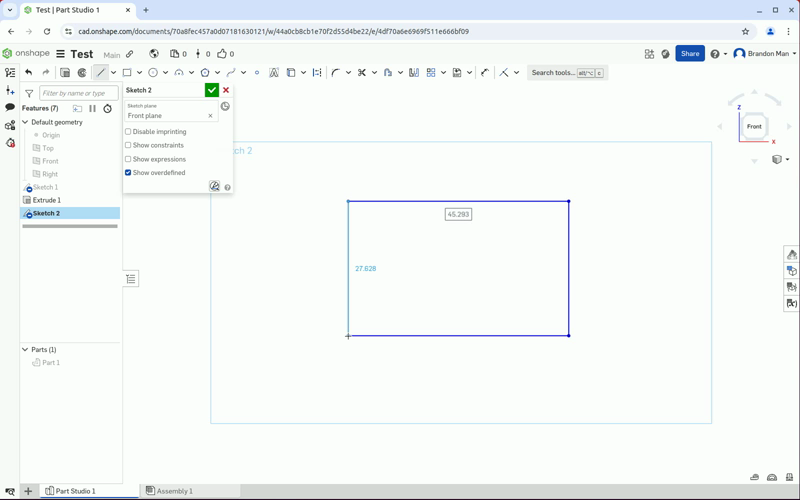
click(348, 335)
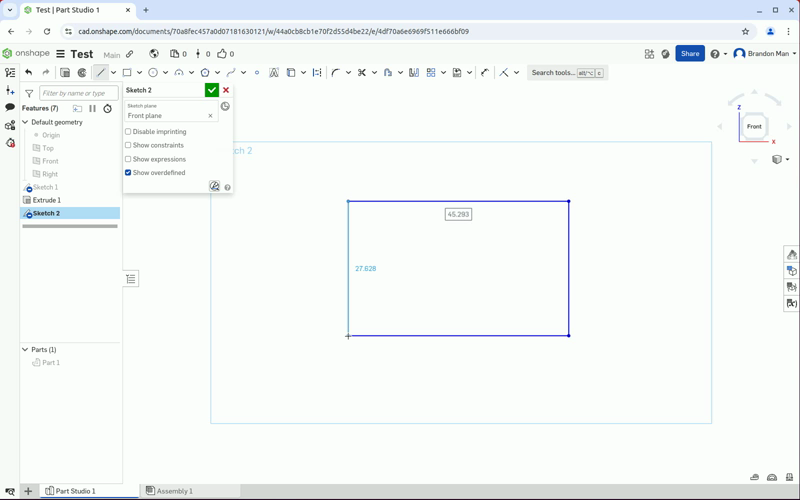
key(esc)
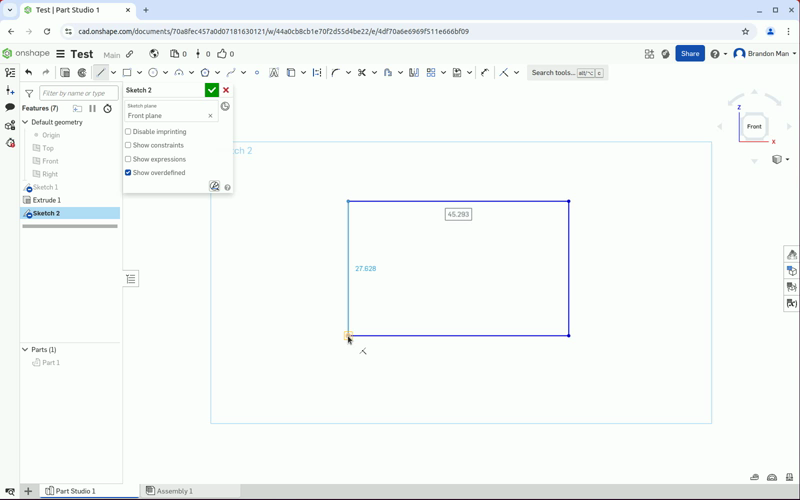
key(l)
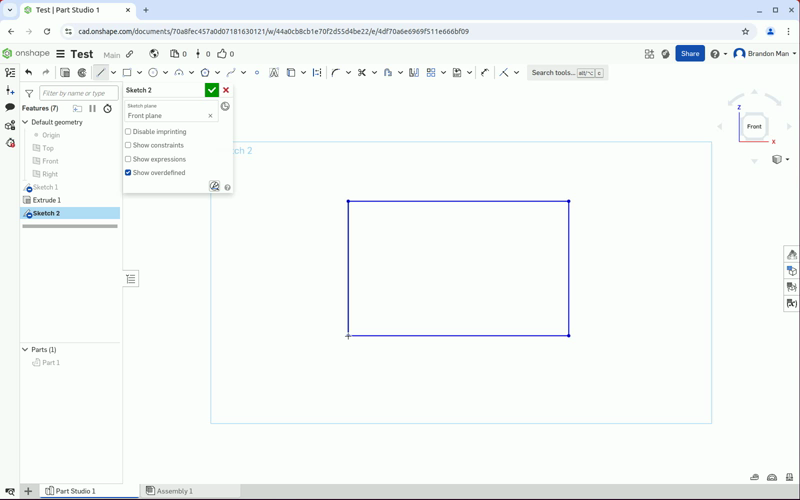
key_down(shift)
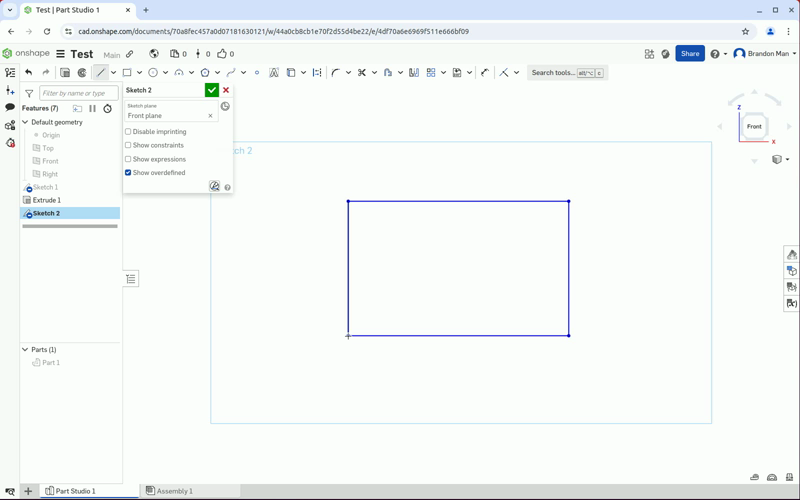
mouse_move(352, 331)
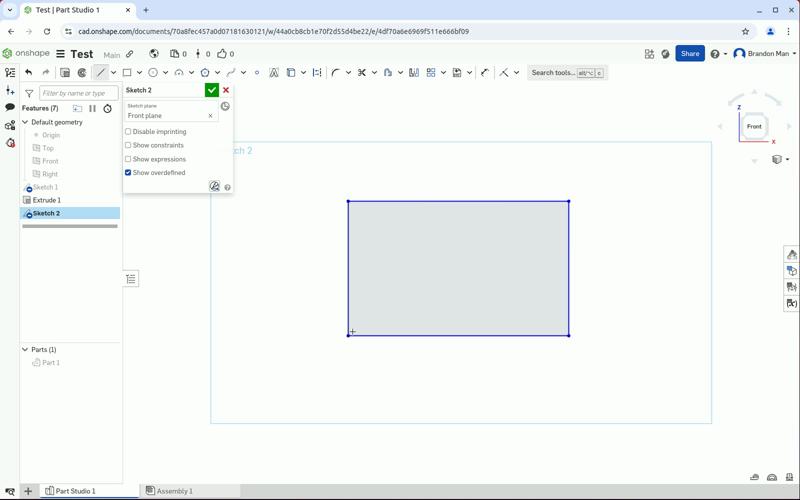
click(352, 331)
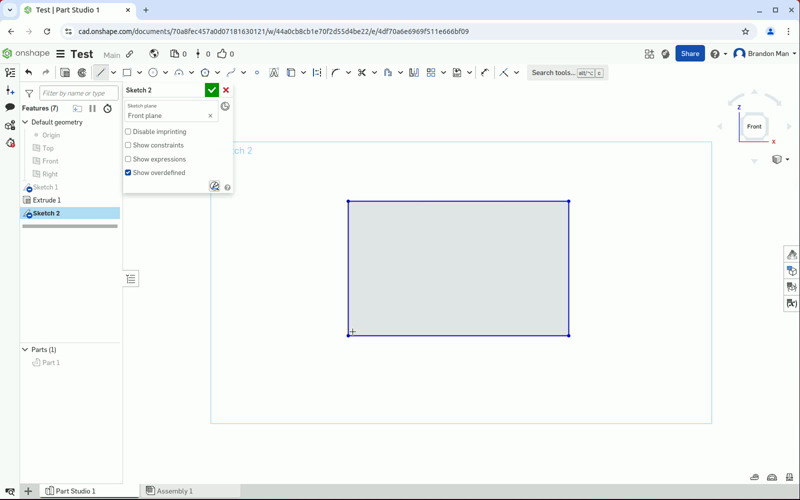
key_up(shift)
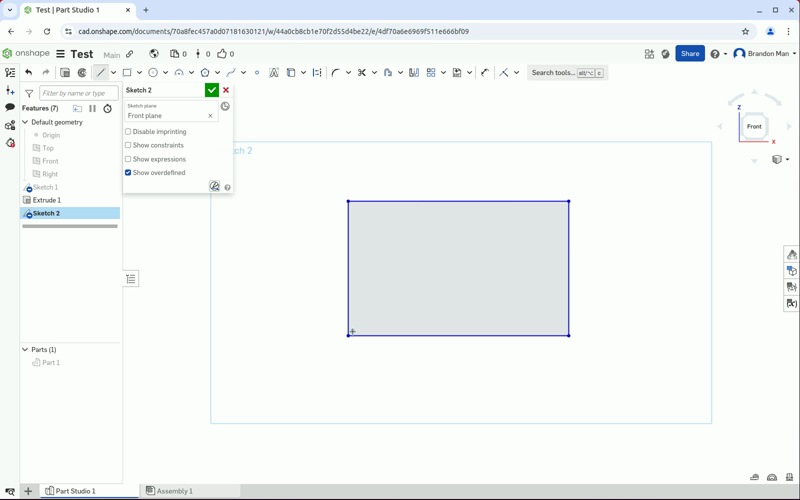
key_down(shift)
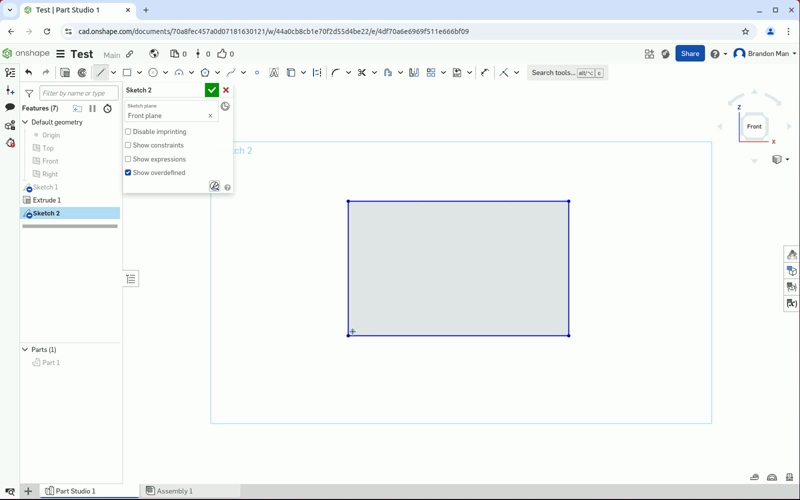
mouse_move(564, 331)
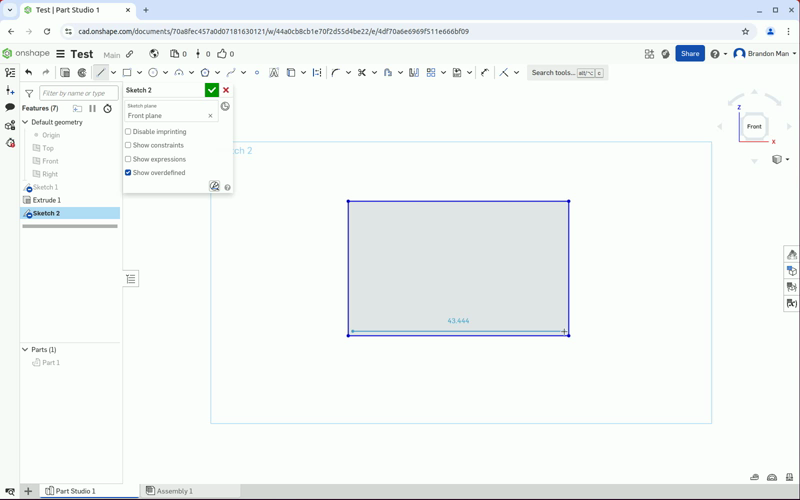
click(564, 331)
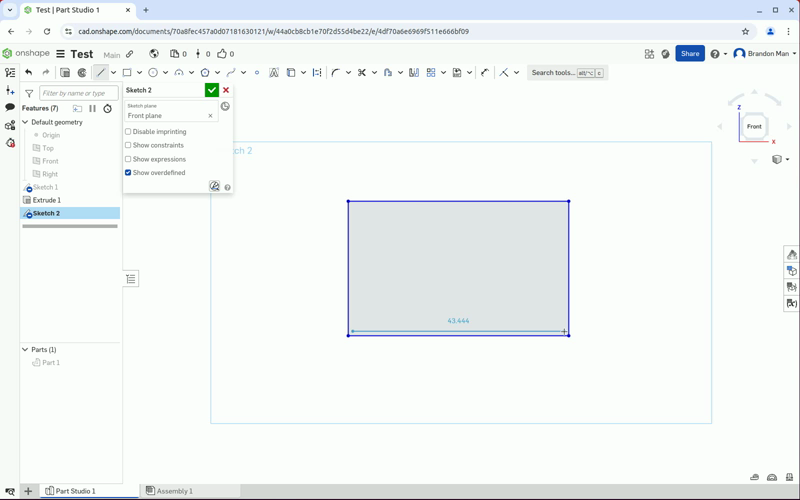
key_up(shift)
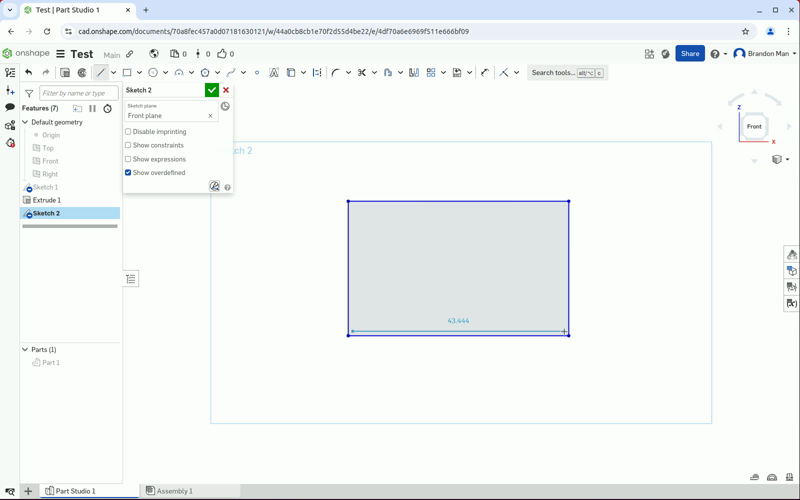
key_down(shift)
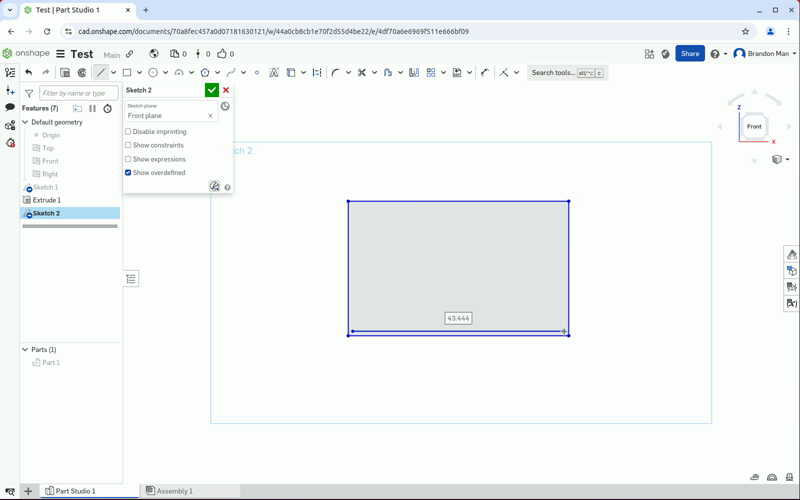
mouse_move(564, 205)
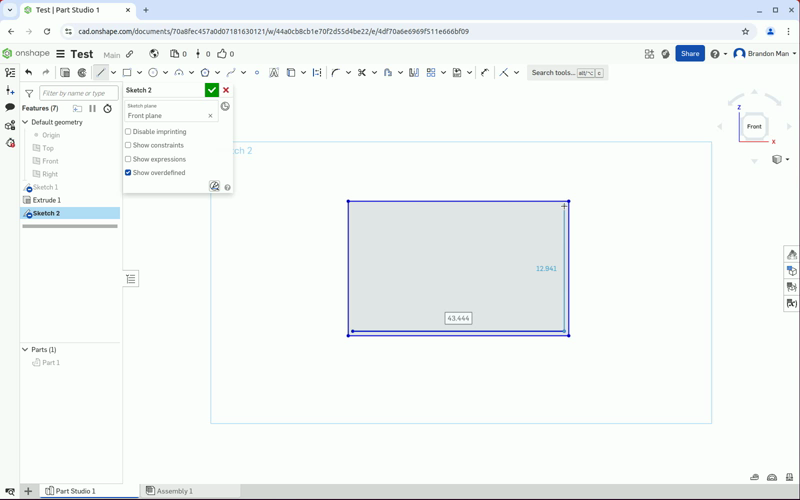
click(564, 205)
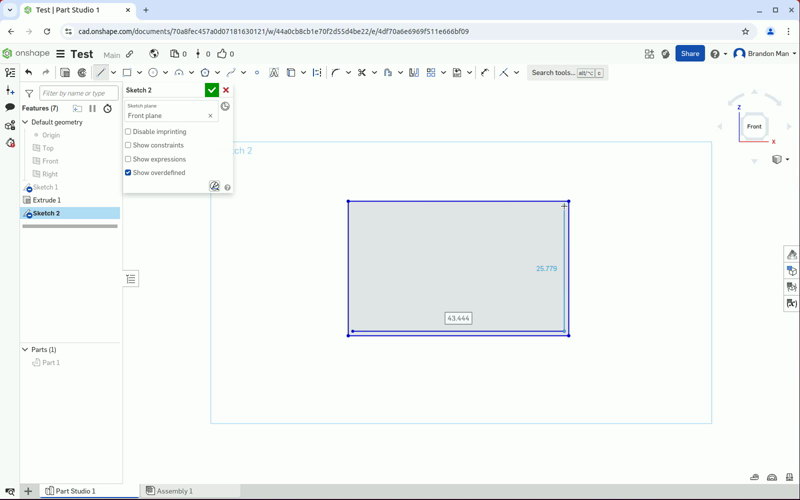
key_up(shift)
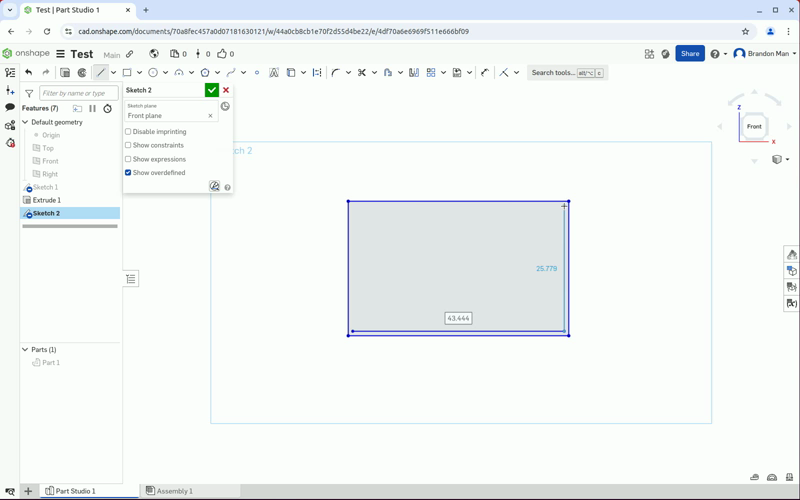
key_down(shift)
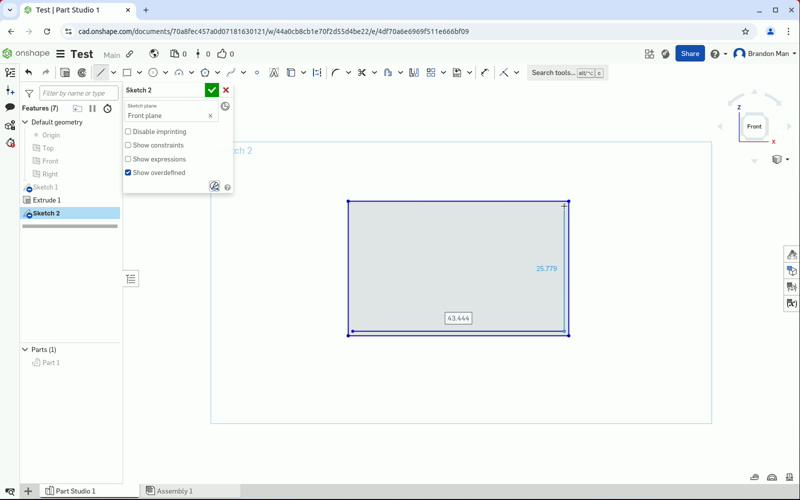
mouse_move(352, 205)
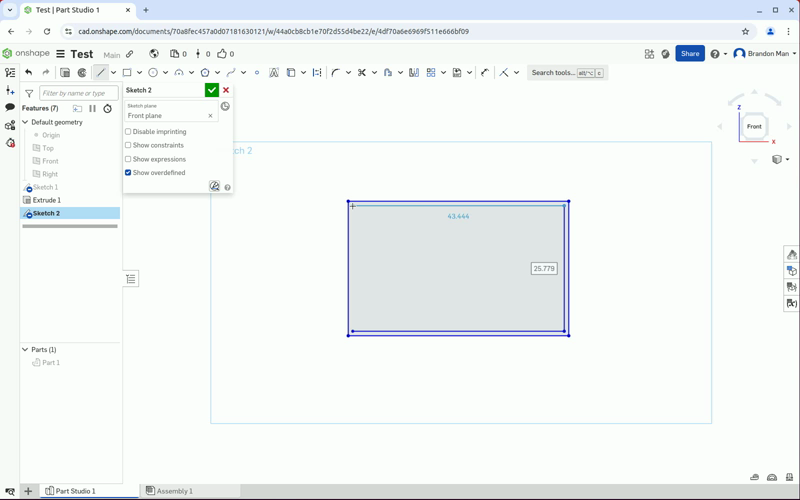
click(352, 205)
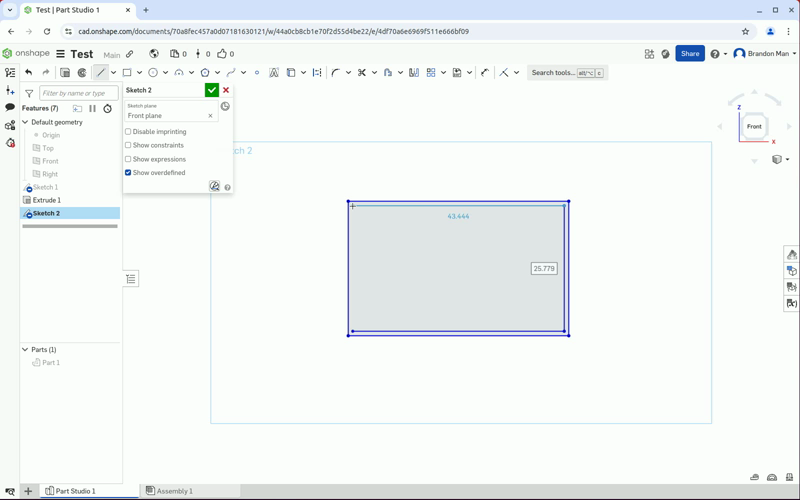
key_up(shift)
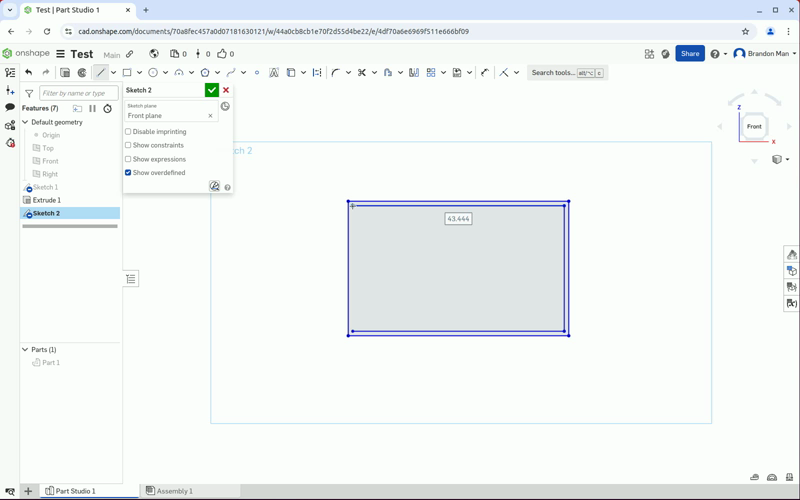
key_down(shift)
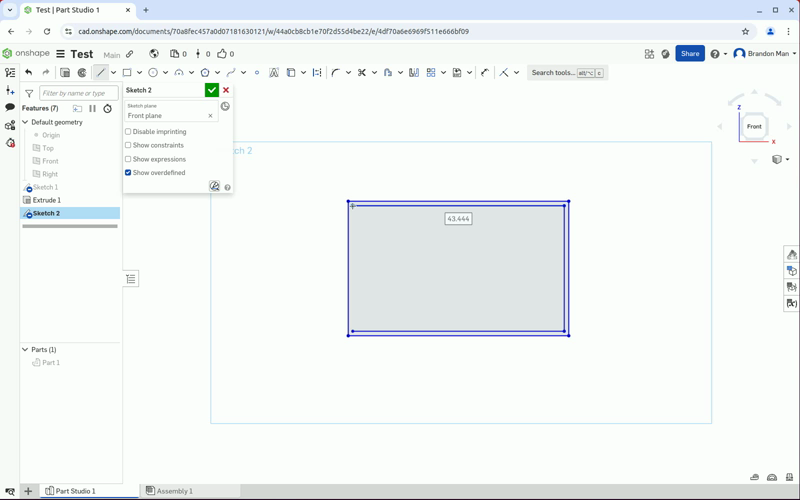
mouse_move(352, 331)
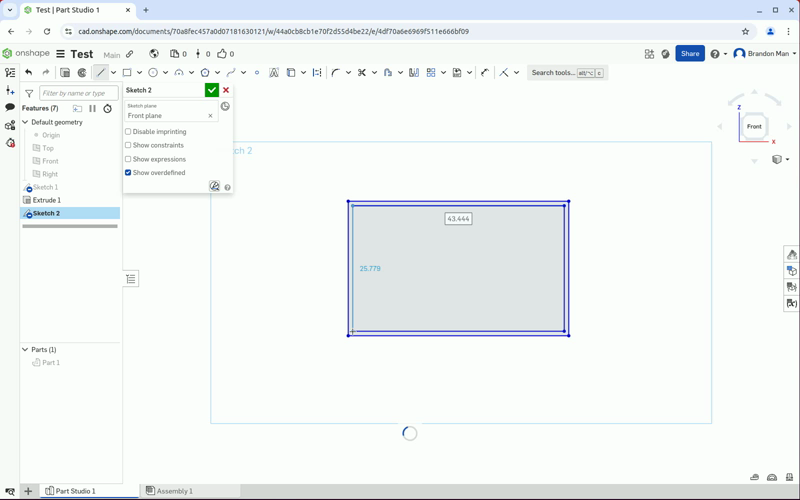
key_up(shift)
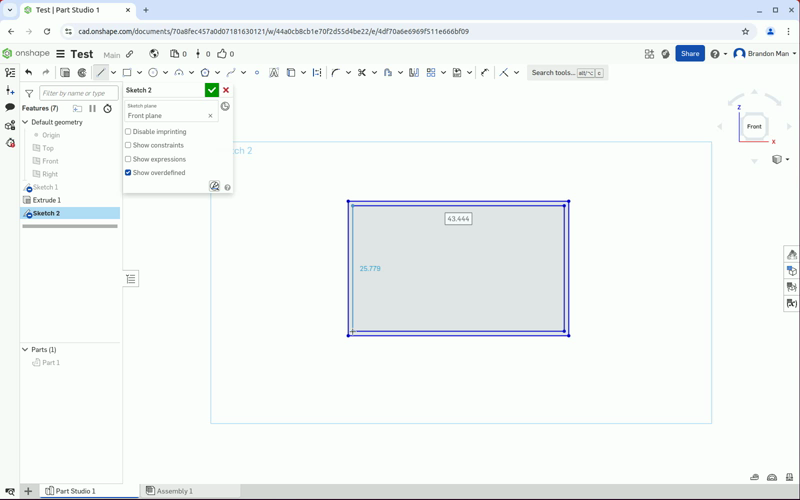
click(352, 331)
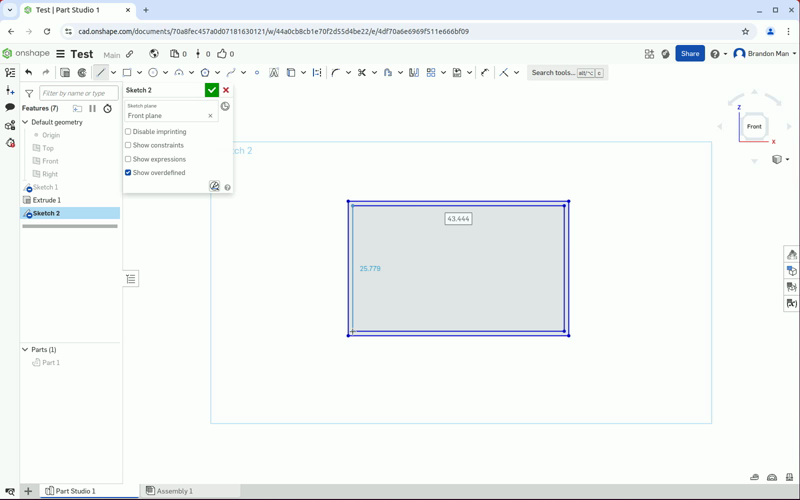
key(esc)
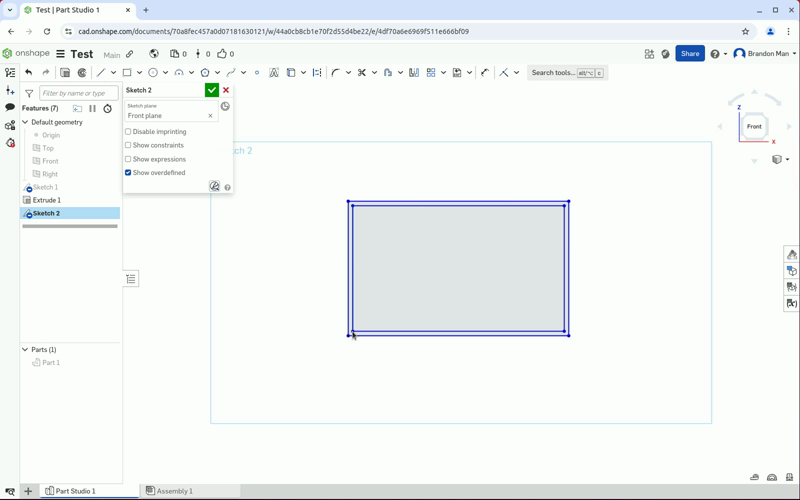
mouse_move(397, 203)
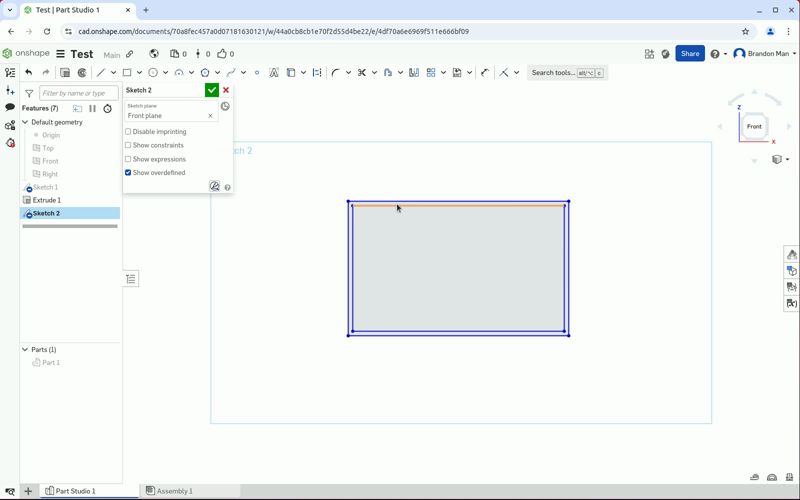
click(397, 203)
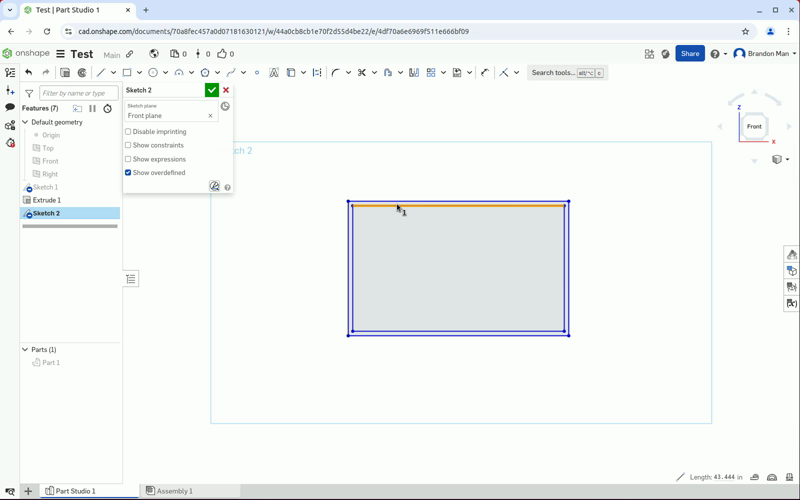
mouse_move(73, 352)
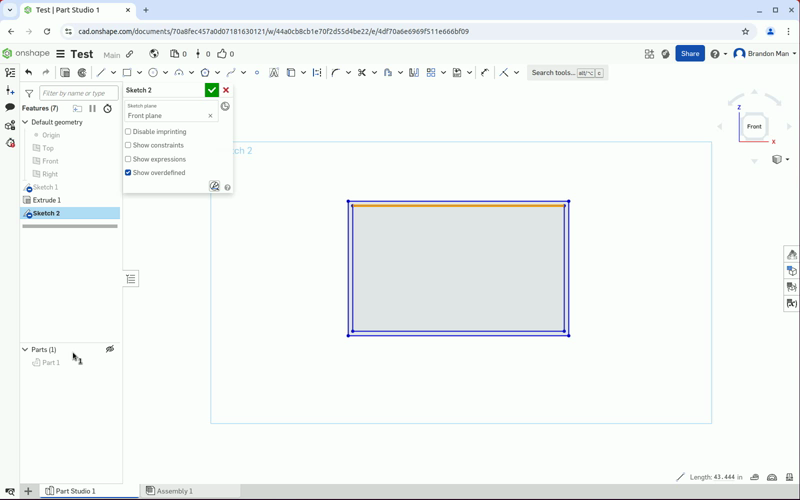
key(shift+y)
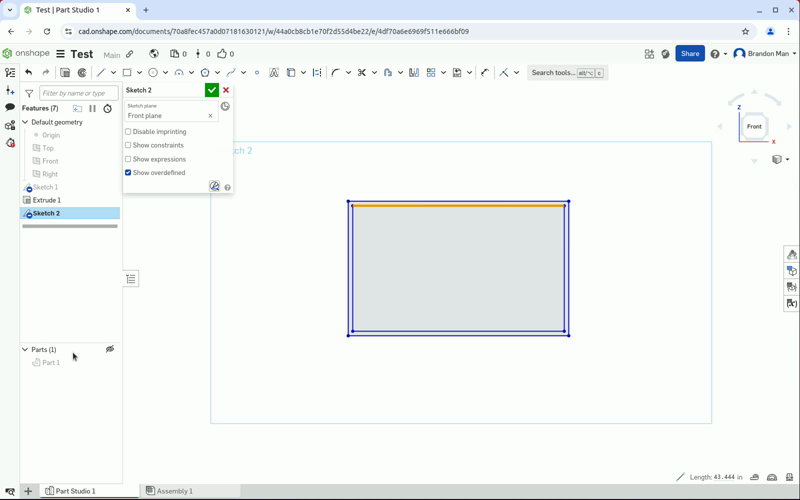
key(shift+e)
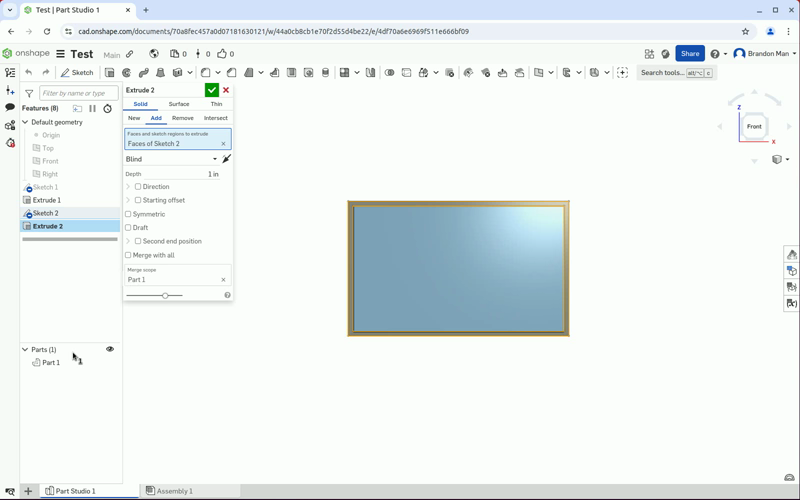
mouse_move(143, 106)
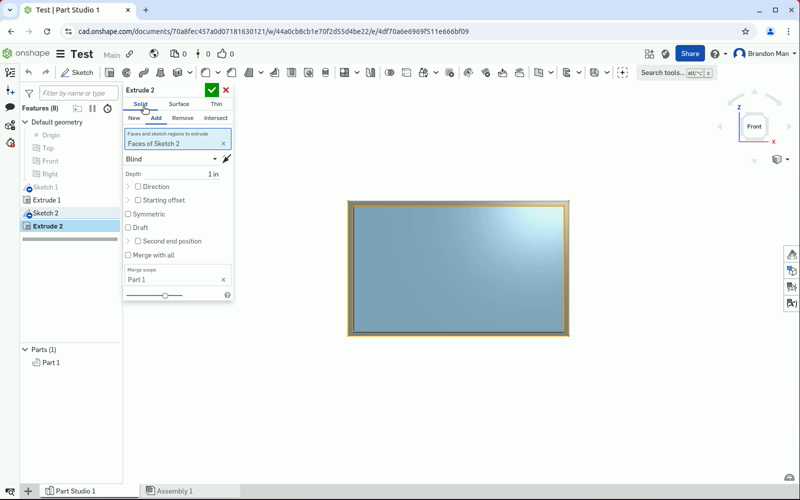
click(143, 106)
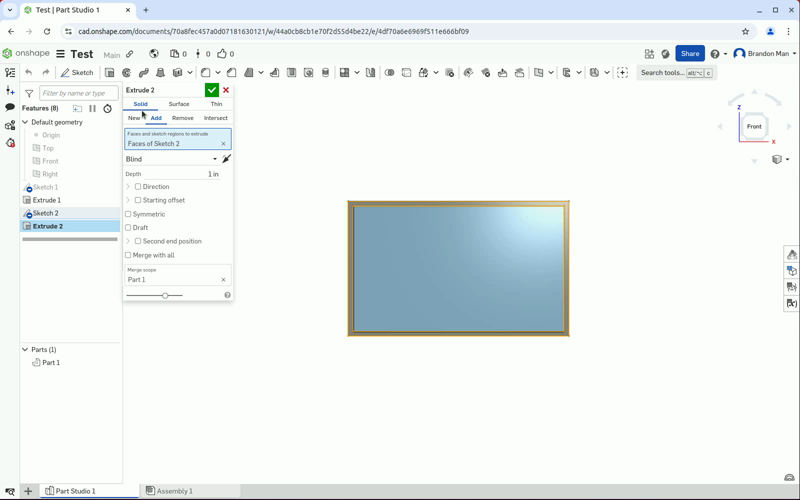
mouse_move(137, 120)
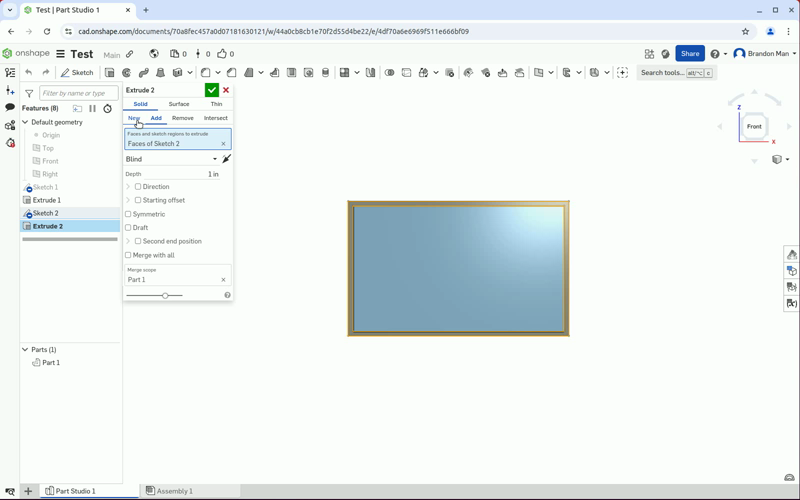
click(137, 120)
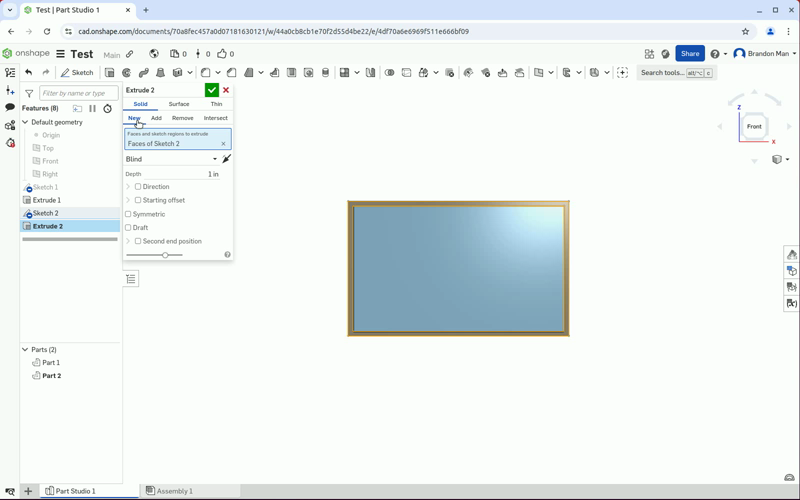
key(tab, 4)
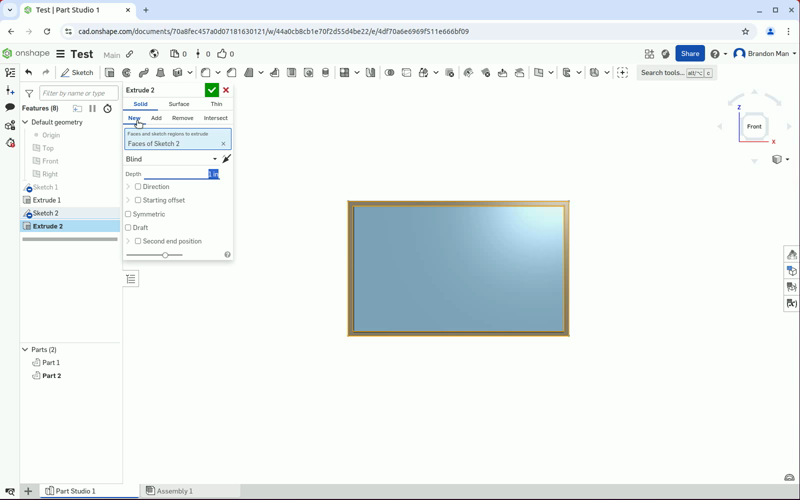
text(4.092)
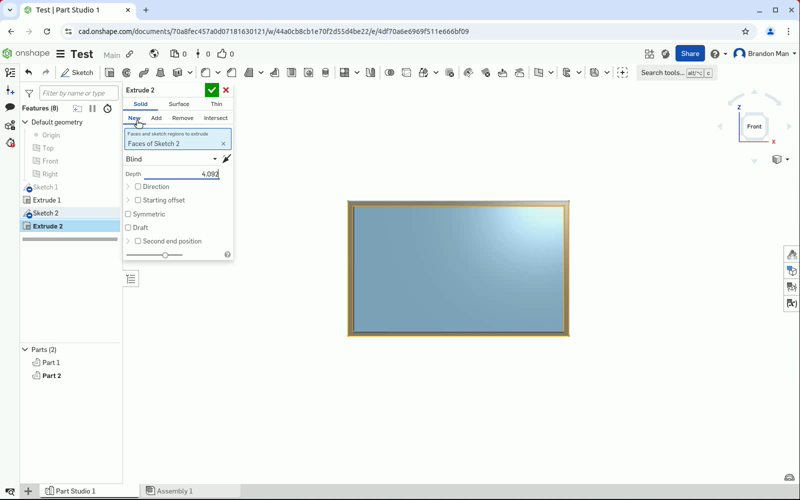
key(enter)
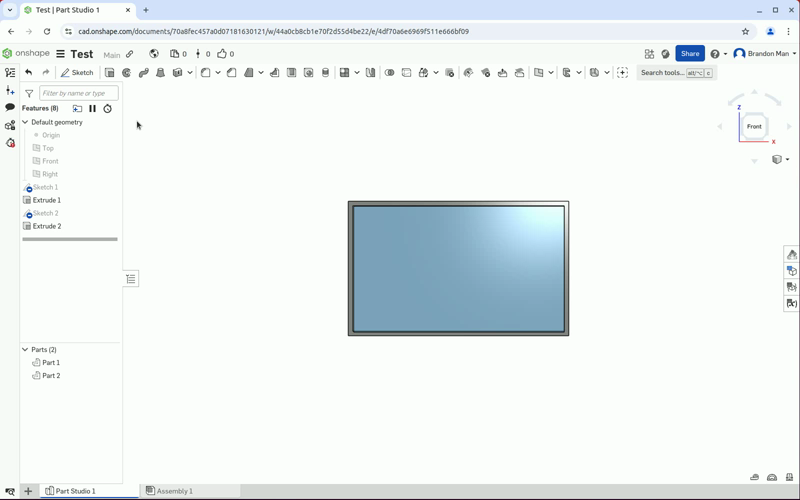
key(shift+h)
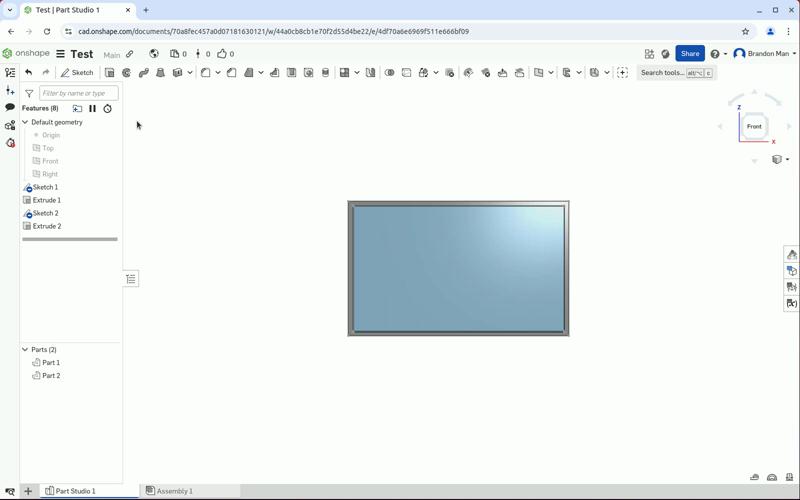
key(shift+h)
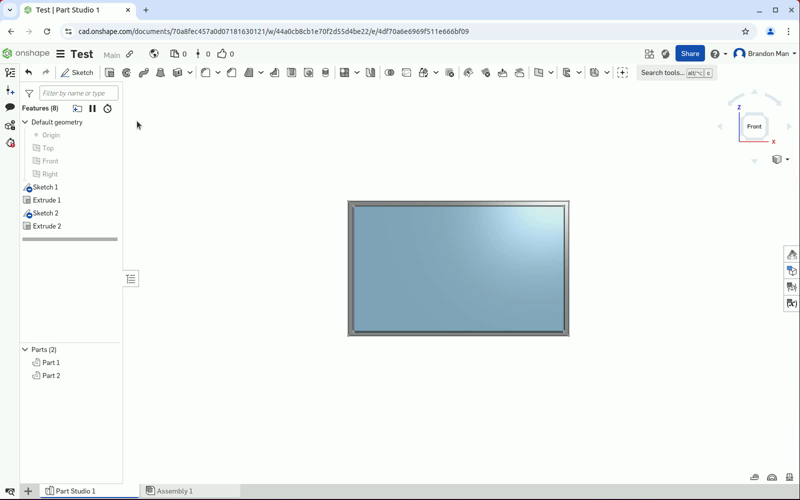
key(shift+7)
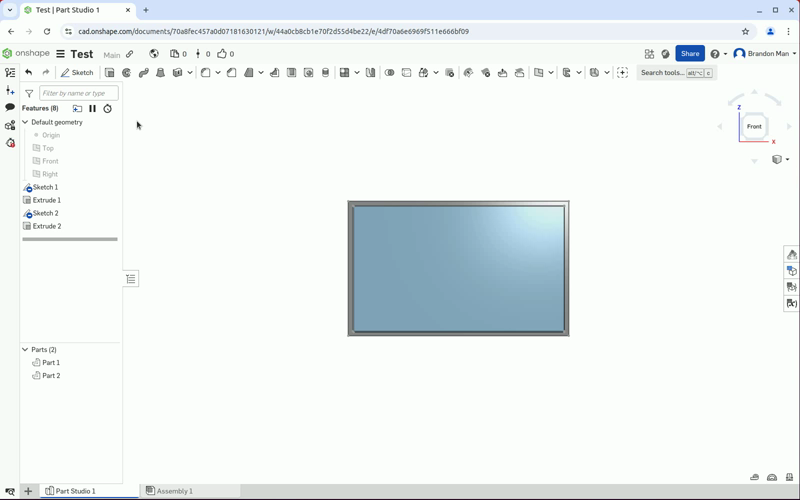
key(left, 2)
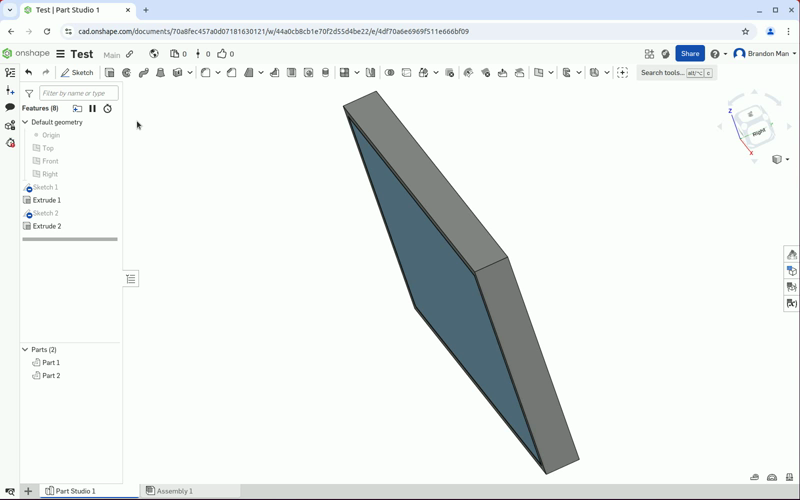
key(down, 2)
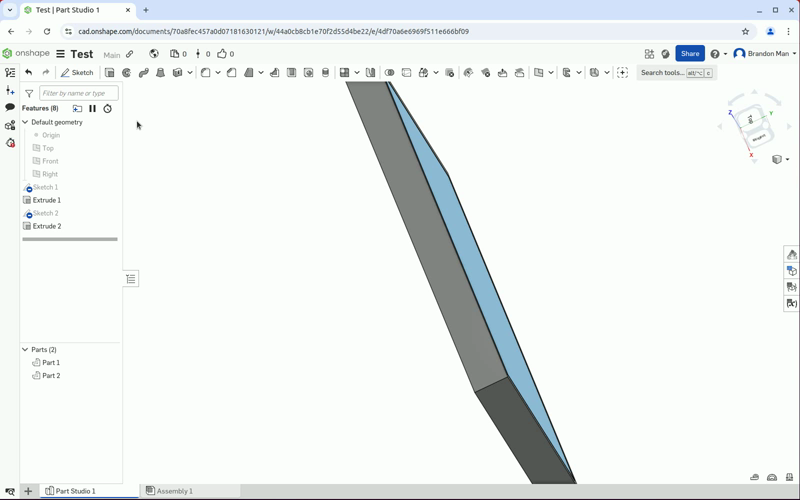
key(up, 2)
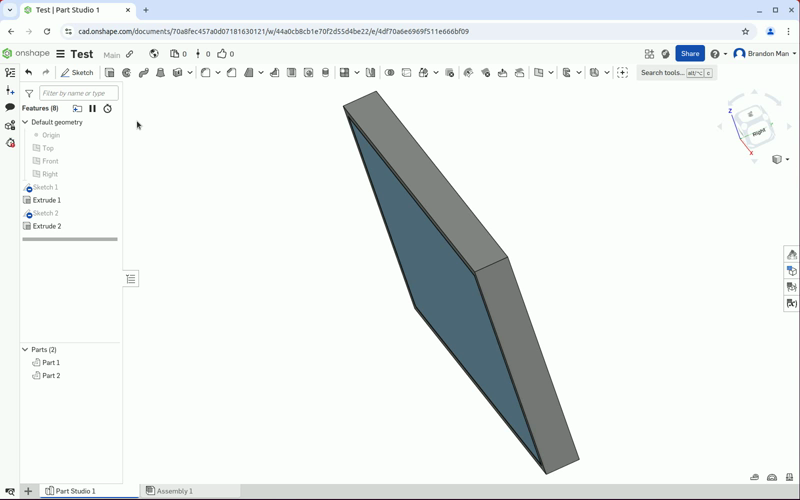
key(right, 2)
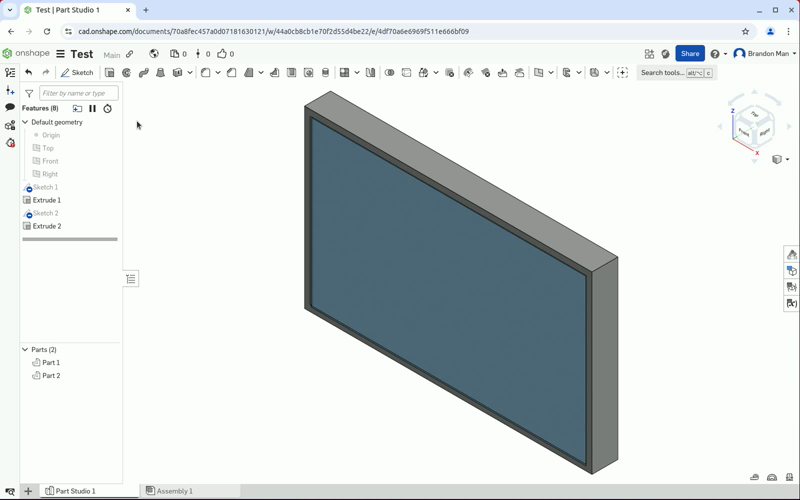
mouse_move(73, 189)
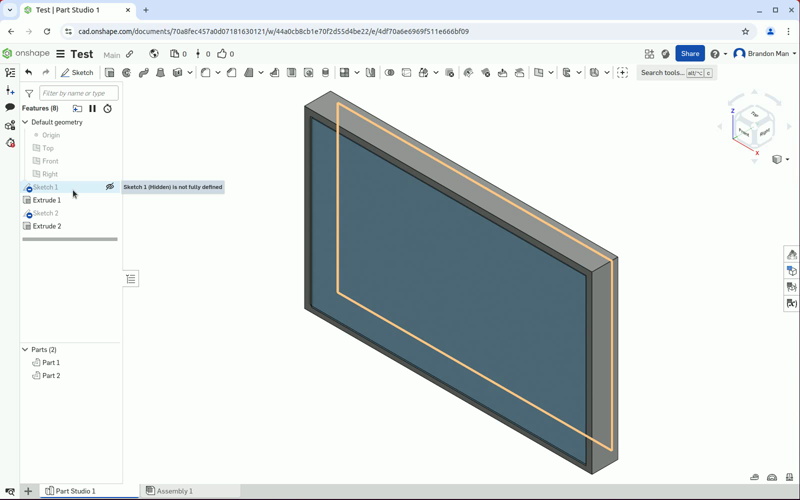
click(73, 189)